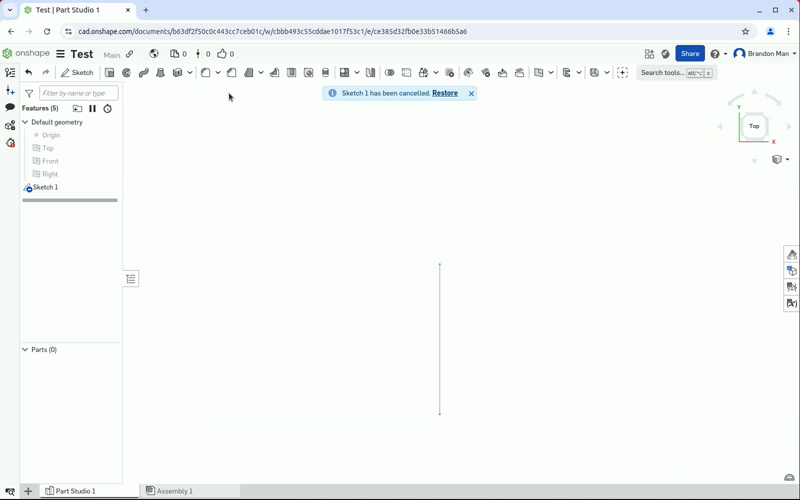
key(shift+h)
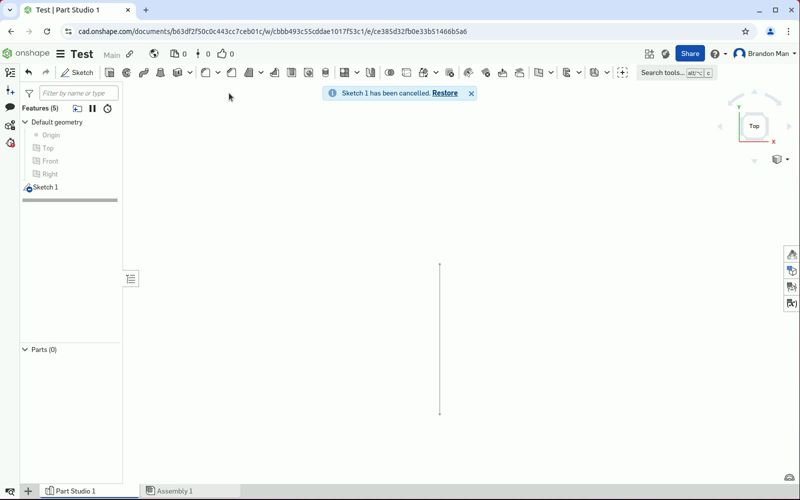
key(shift+s)
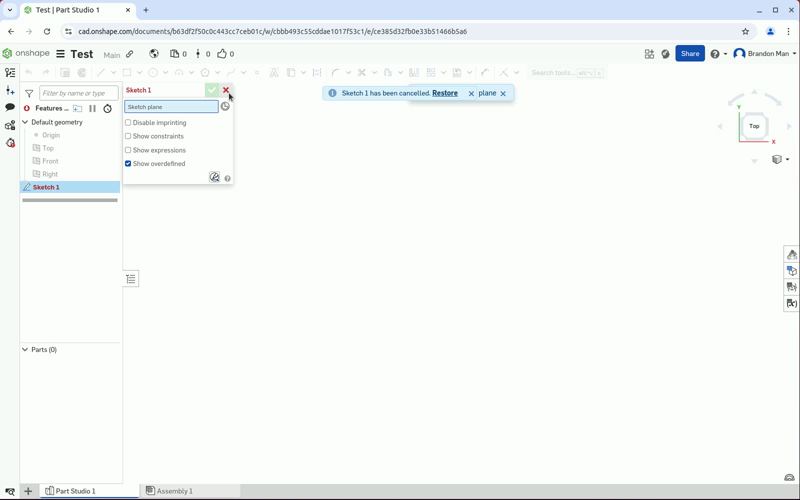
mouse_move(73, 150)
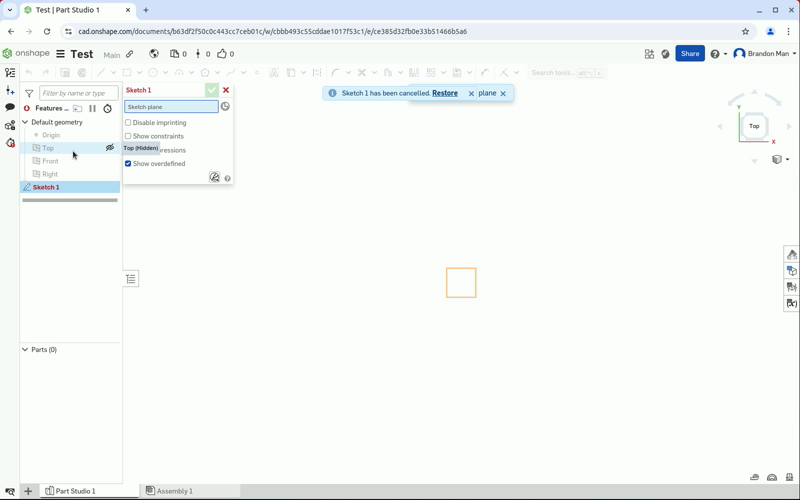
click(73, 150)
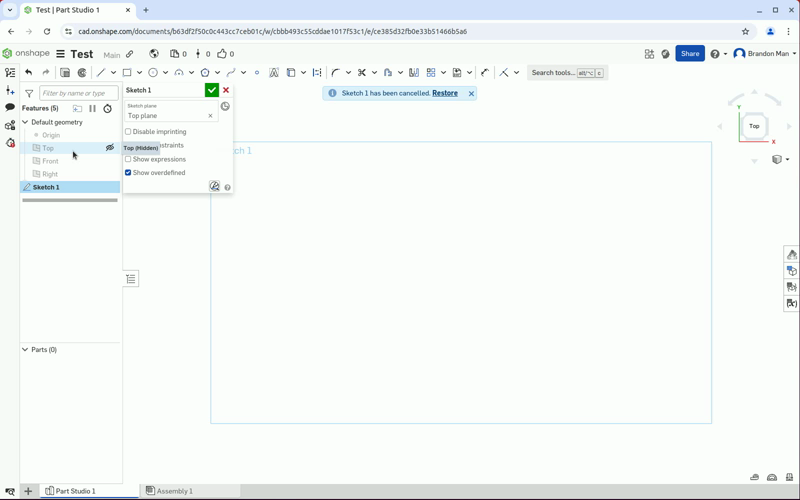
mouse_move(73, 352)
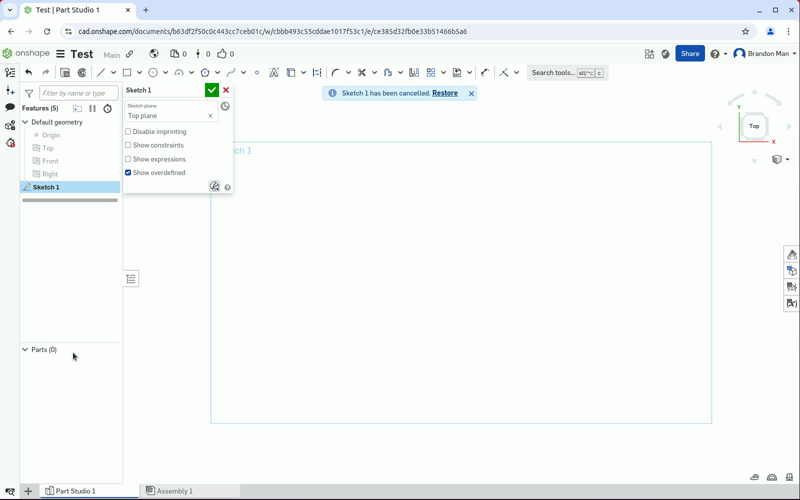
key(y)
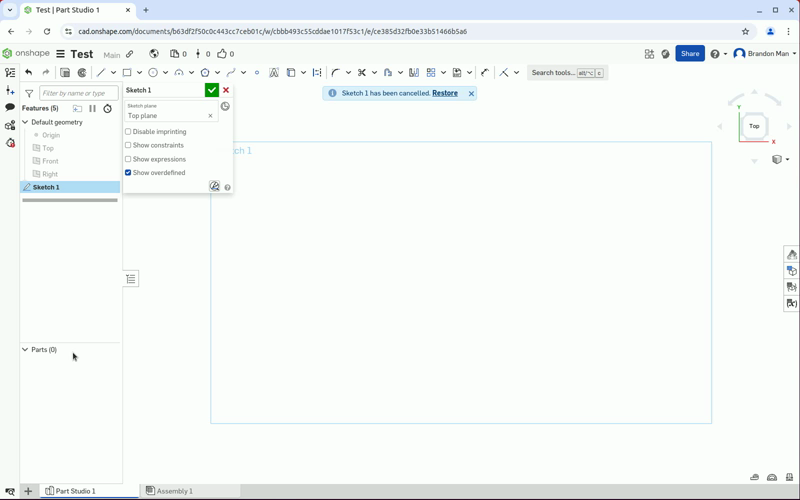
key(l)
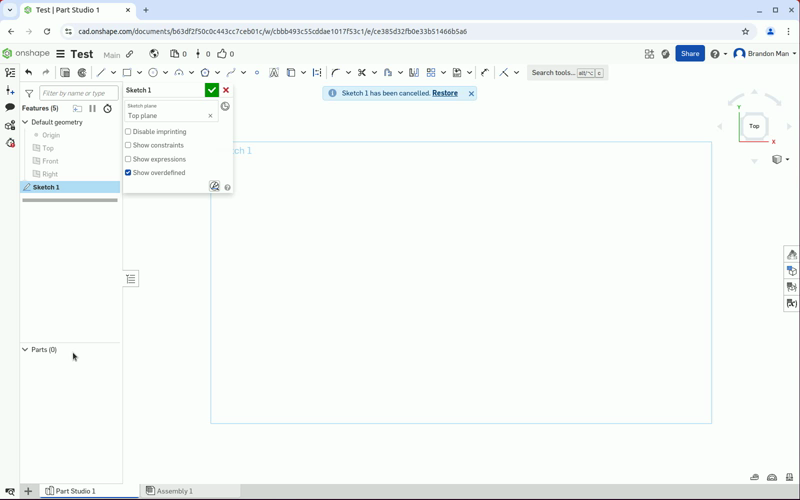
key_down(shift)
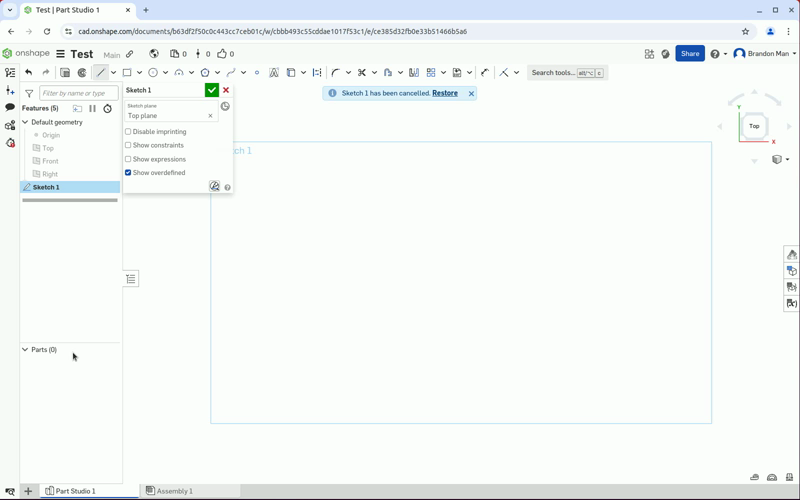
mouse_move(470, 282)
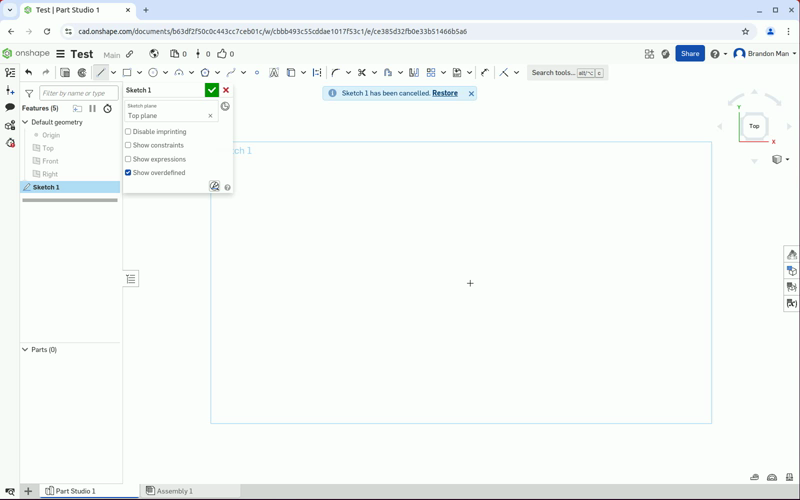
click(470, 282)
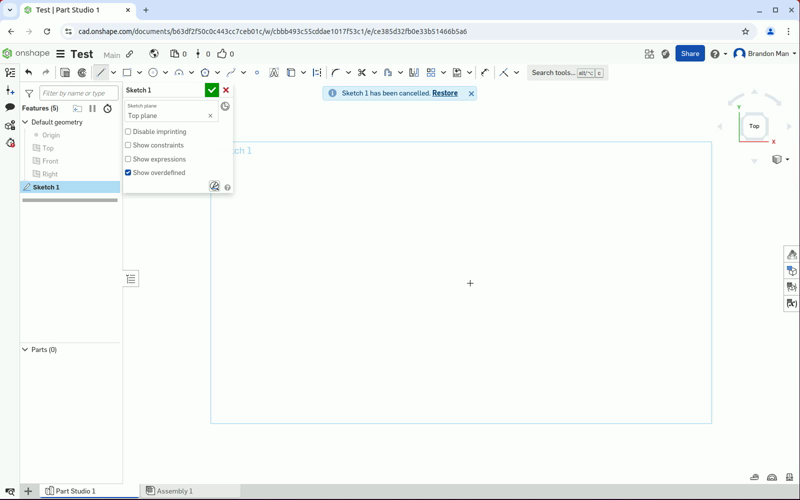
key_up(shift)
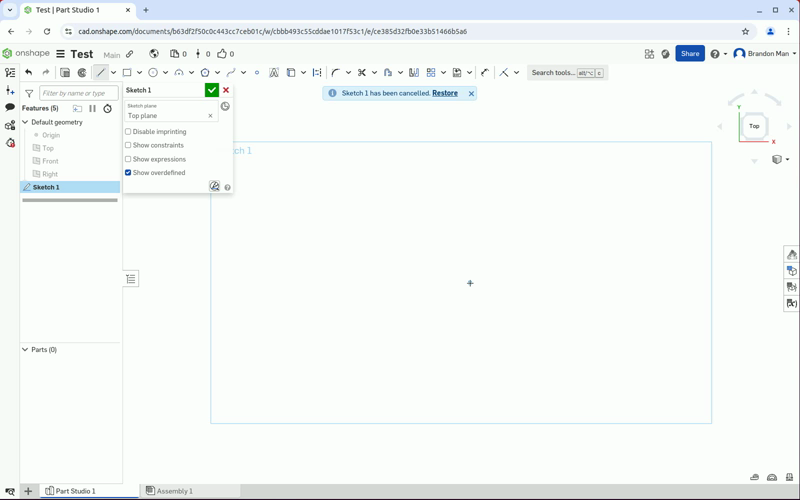
key_down(shift)
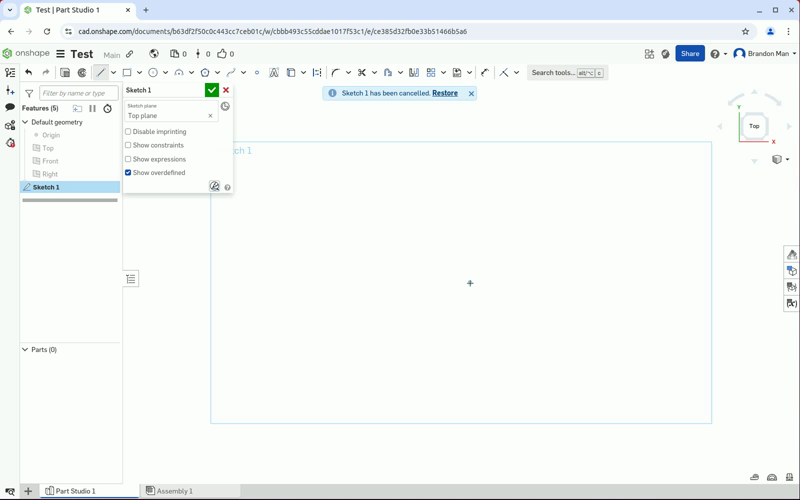
mouse_move(540, 282)
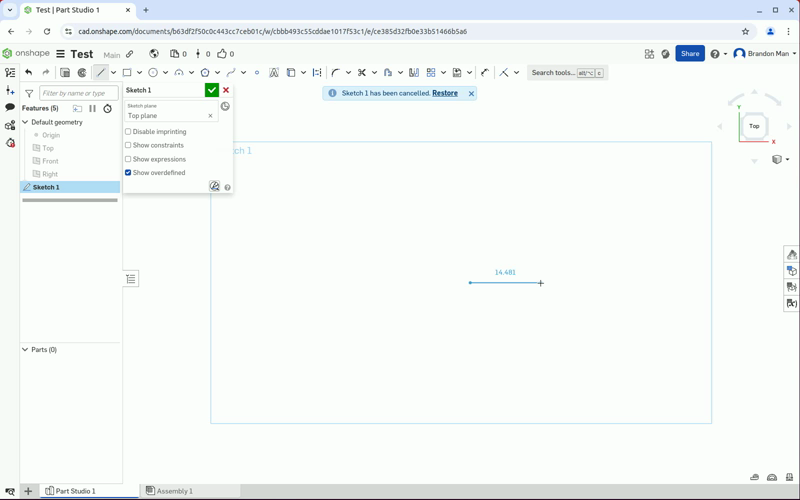
click(540, 282)
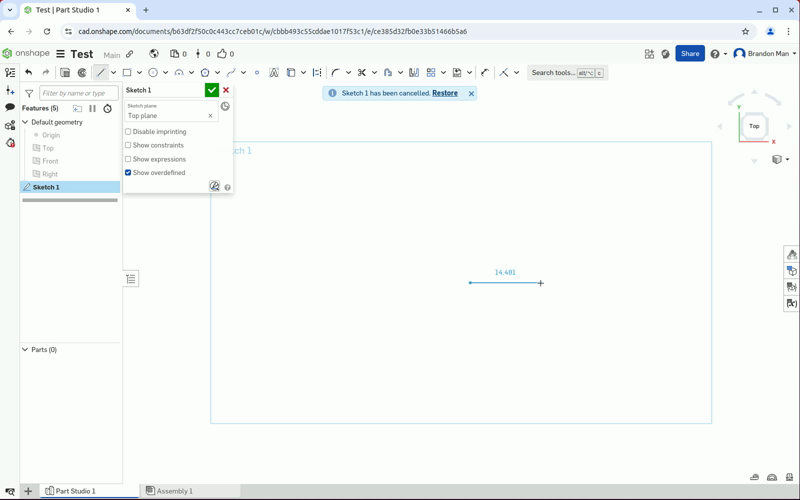
key_up(shift)
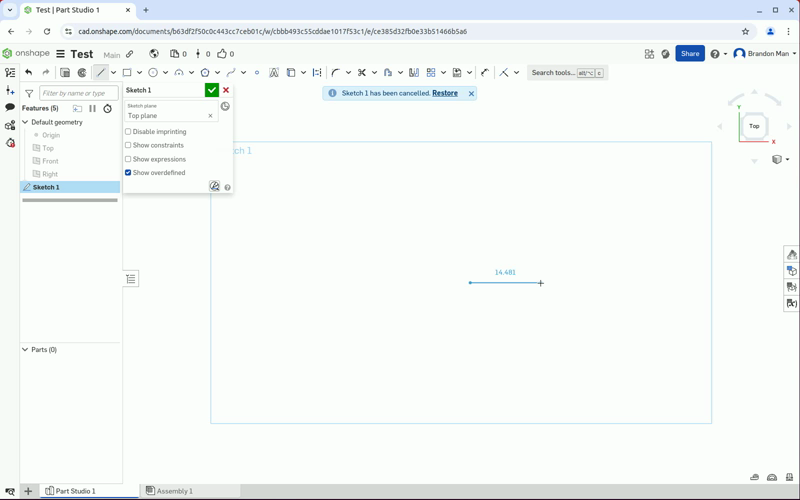
key_down(shift)
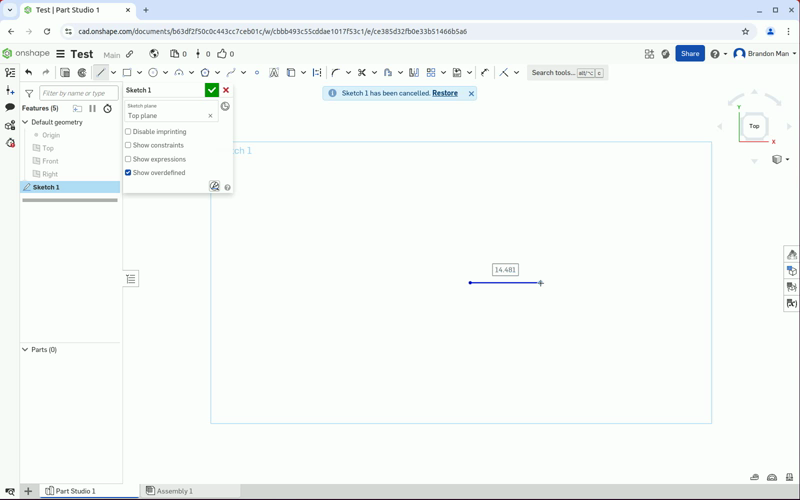
mouse_move(570, 282)
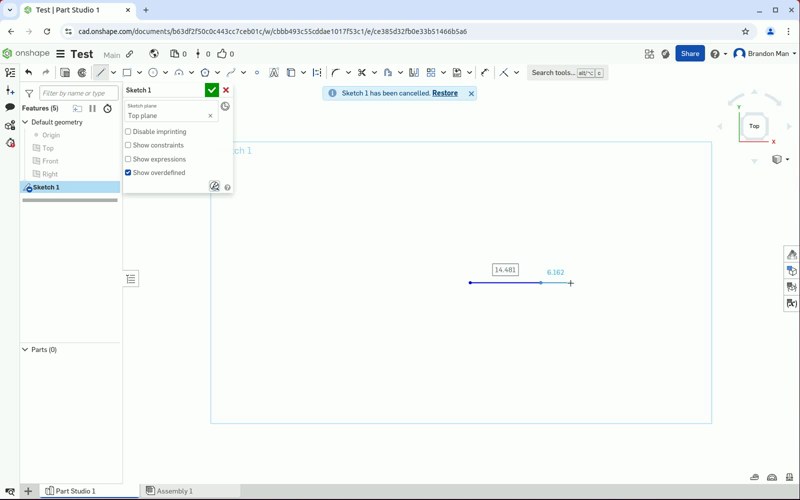
mouse_move(540, 226)
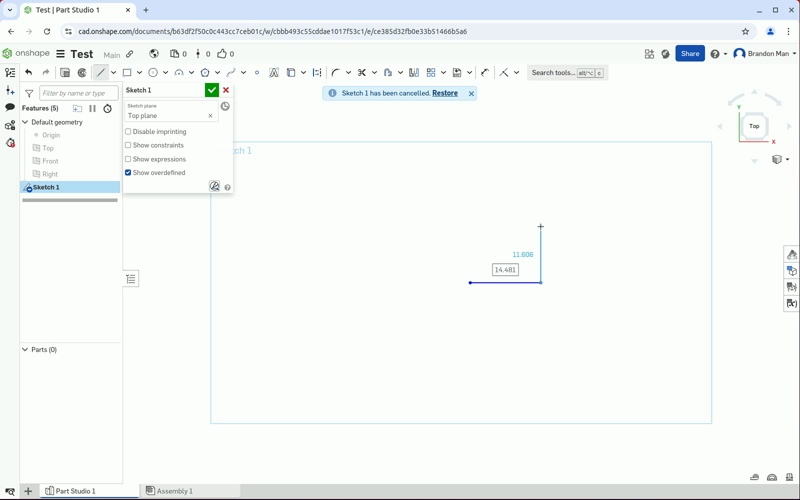
click(540, 226)
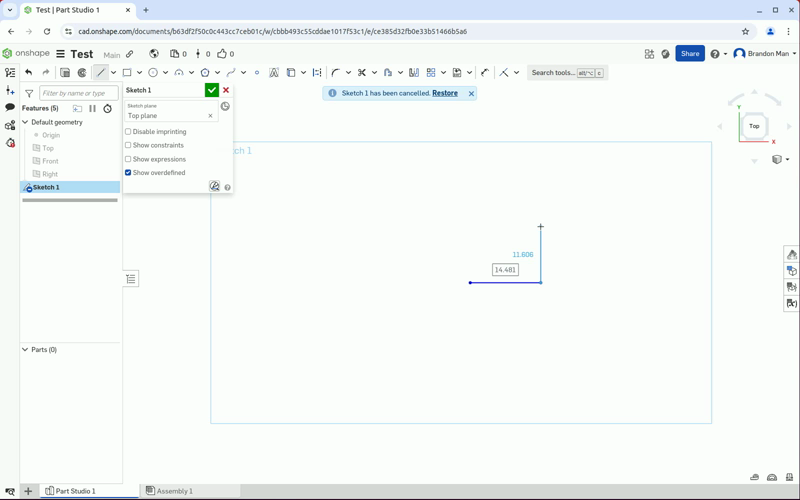
key_up(shift)
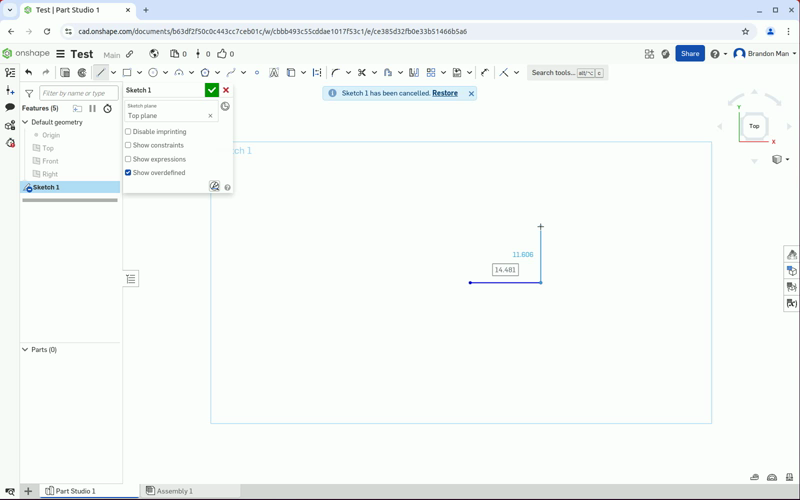
key_down(shift)
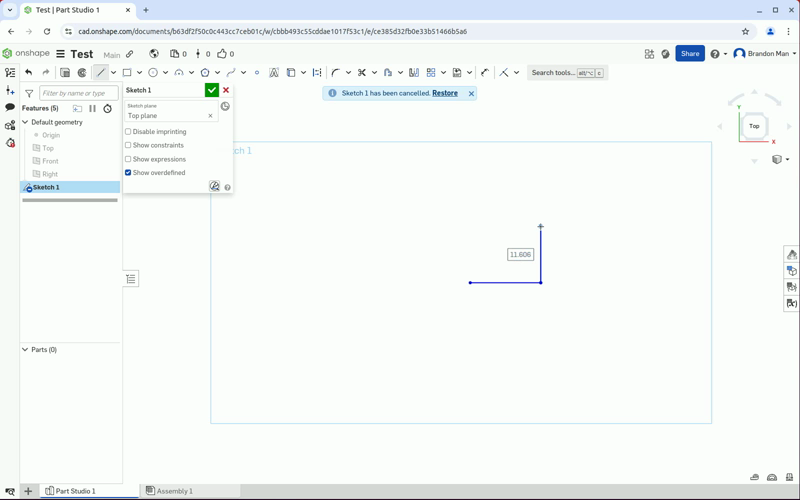
mouse_move(470, 226)
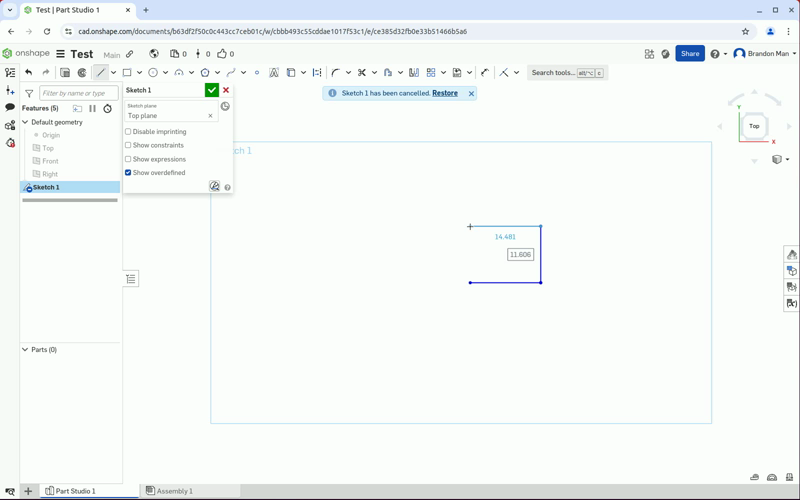
click(470, 226)
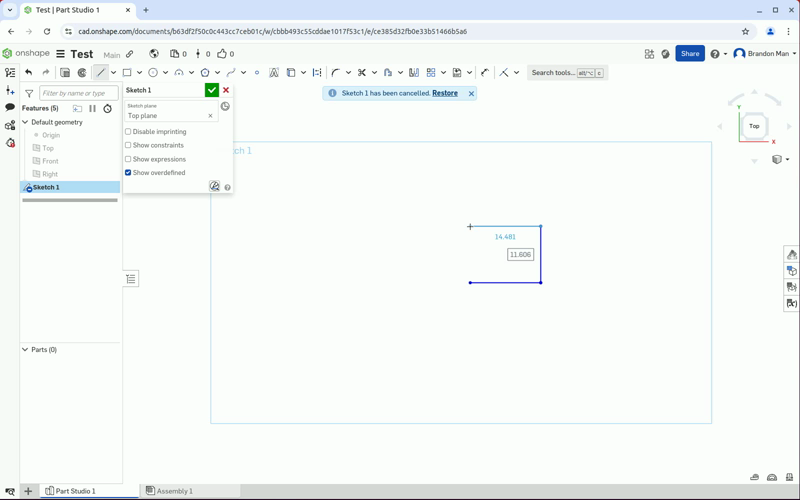
key_up(shift)
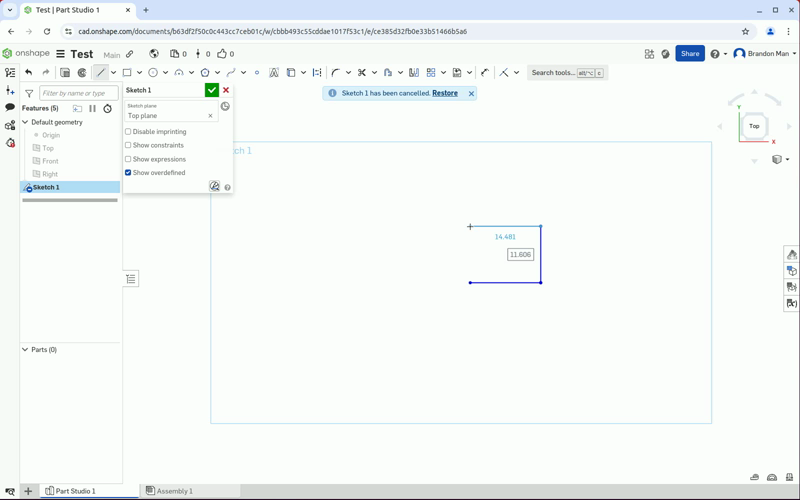
key_down(shift)
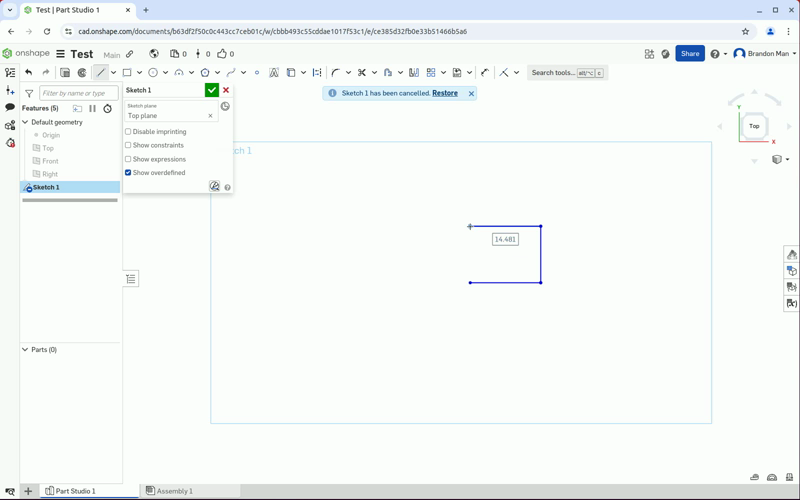
mouse_move(500, 226)
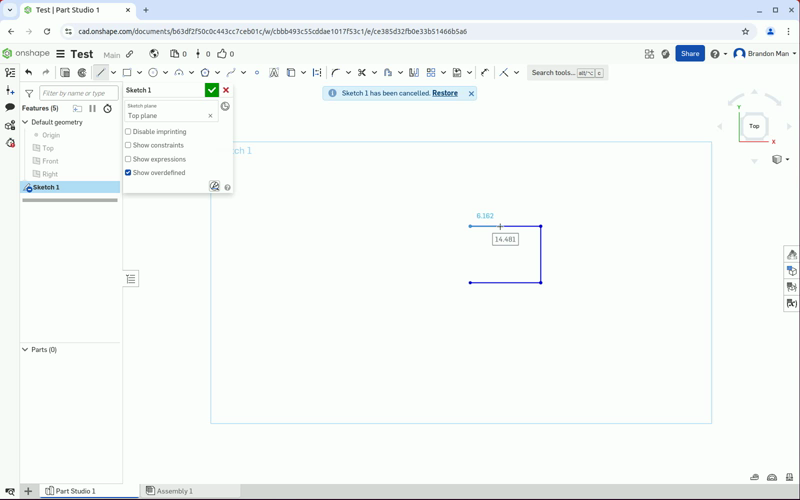
mouse_move(470, 268)
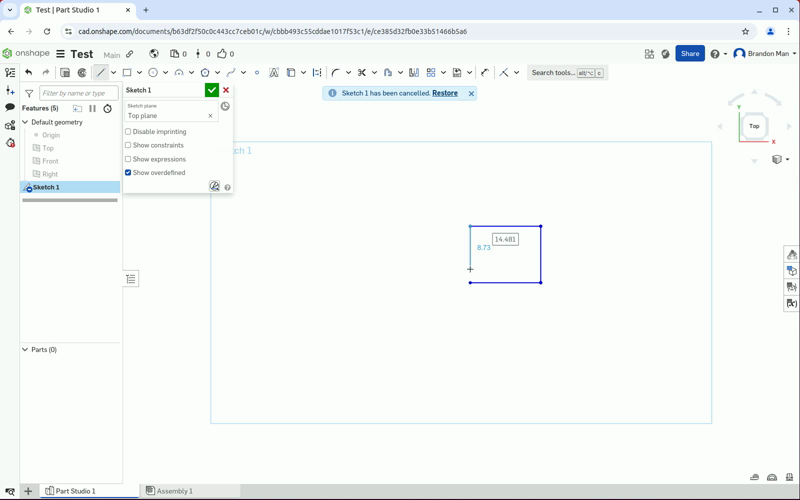
click(470, 268)
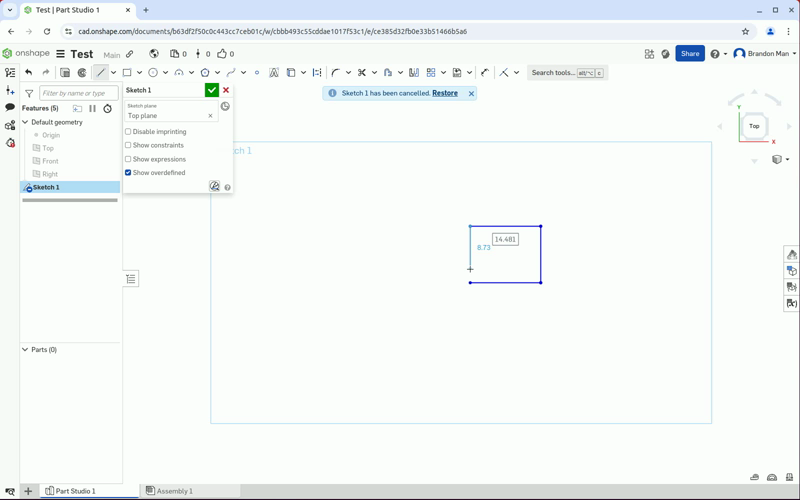
key_up(shift)
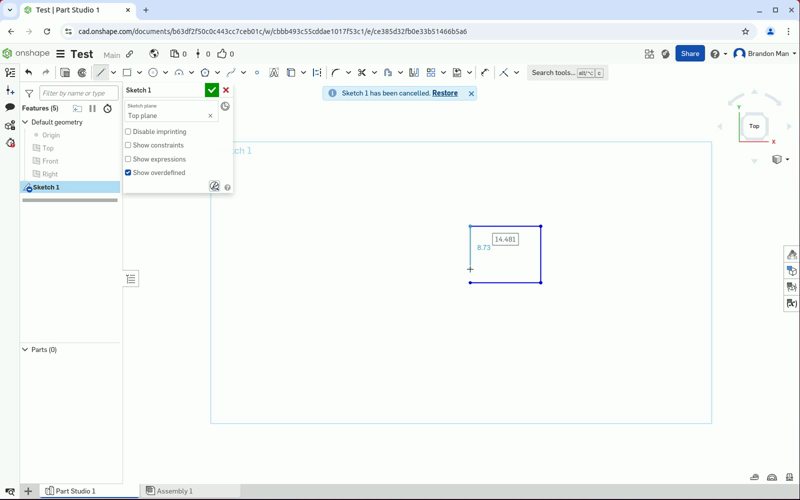
mouse_move(500, 268)
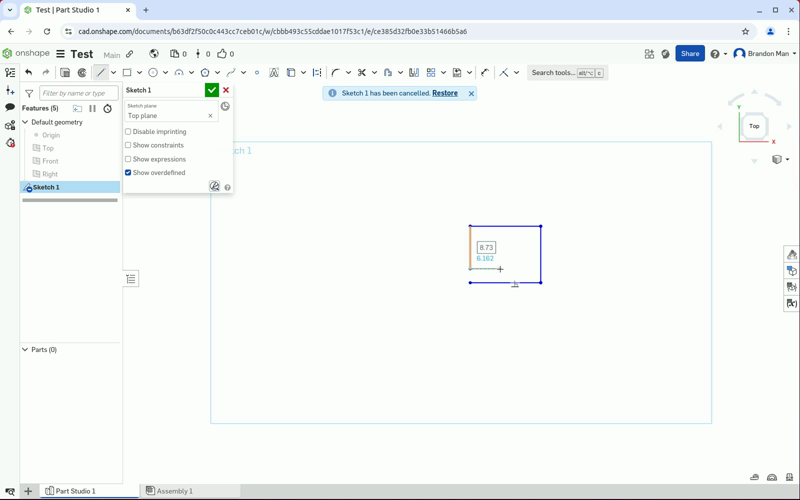
key_down(shift)
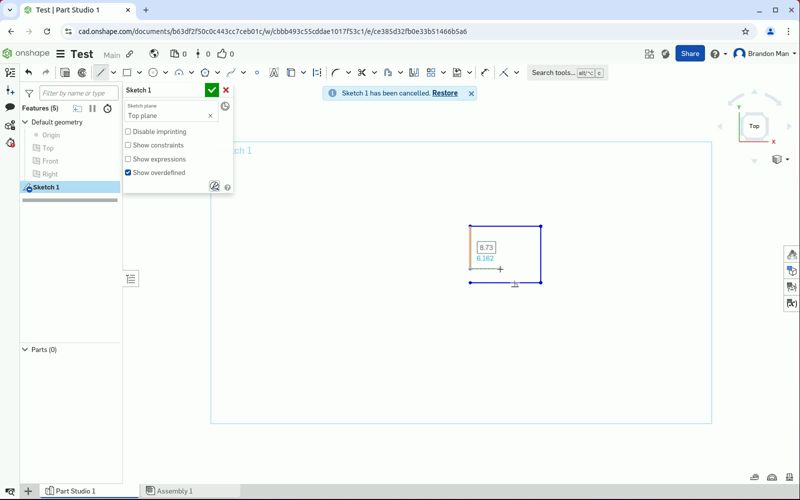
mouse_move(470, 282)
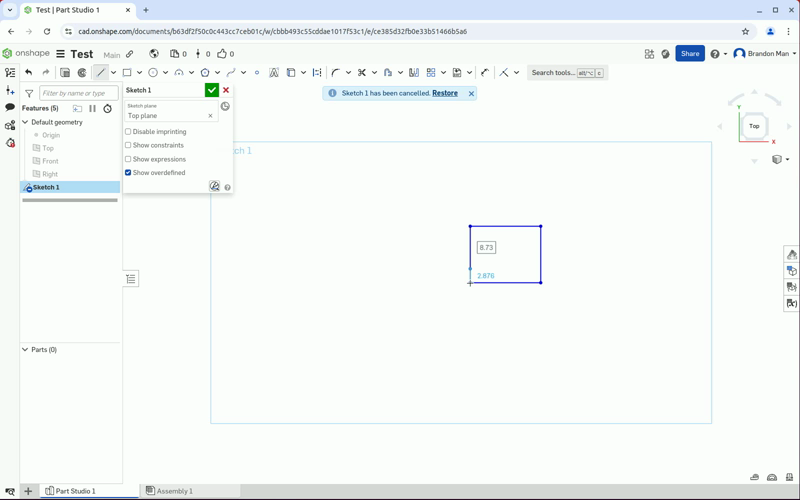
key_up(shift)
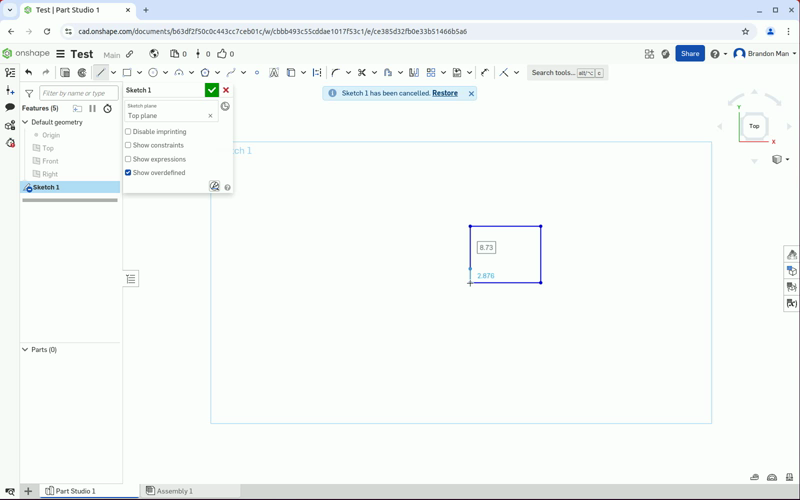
click(470, 282)
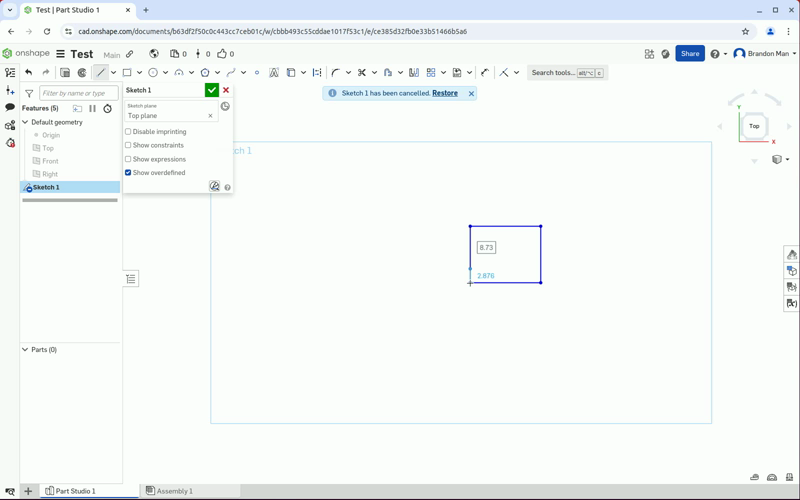
key(esc)
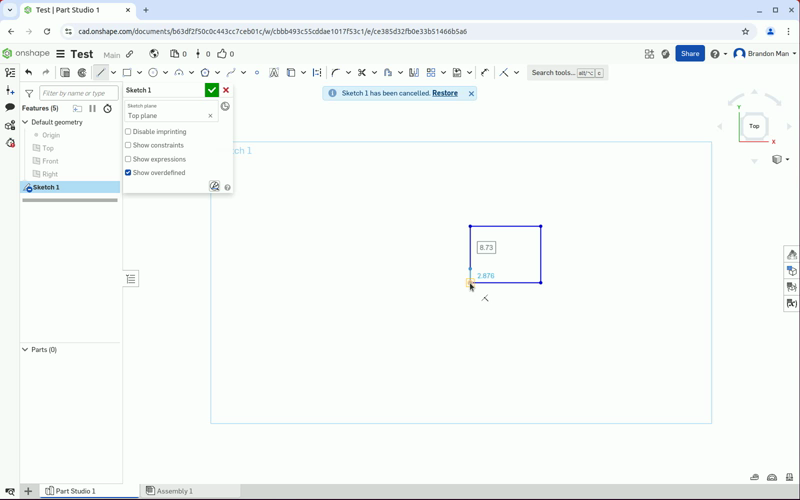
mouse_move(492, 252)
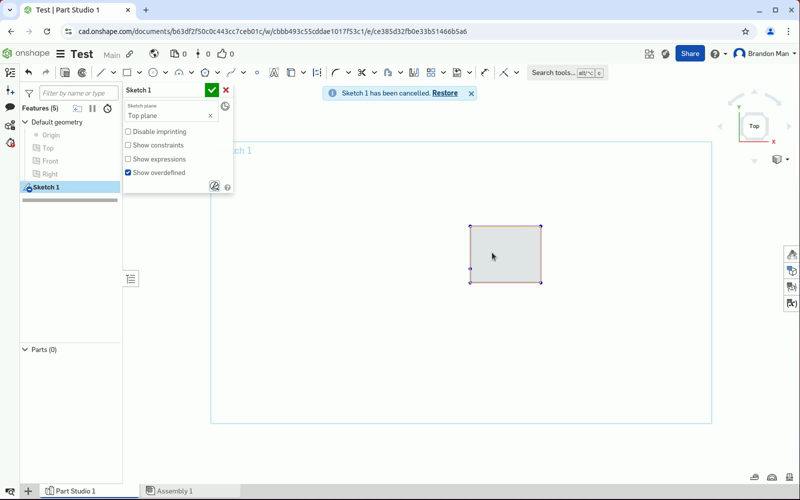
click(492, 252)
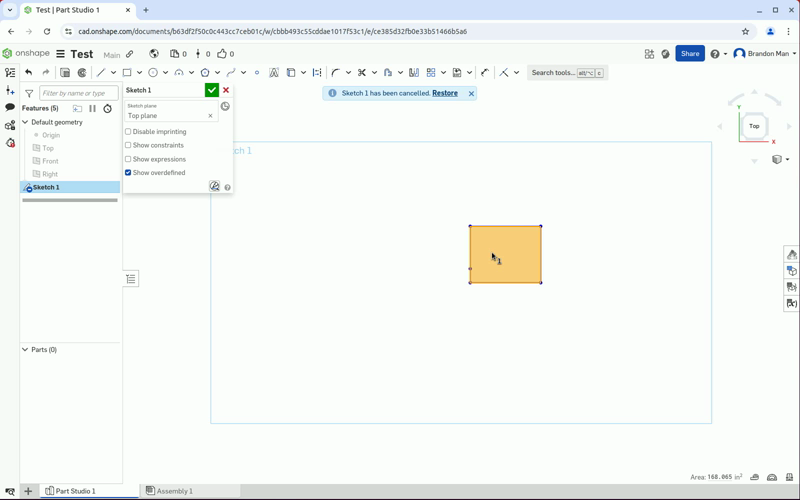
mouse_move(73, 352)
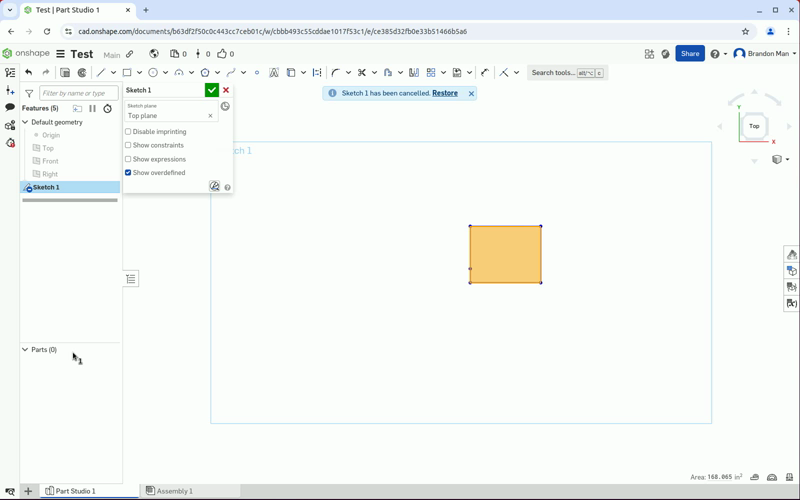
key(shift+y)
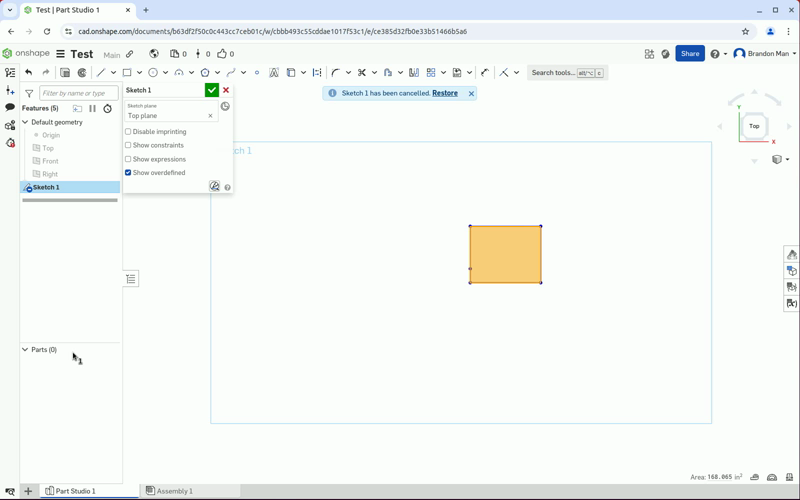
key(shift+e)
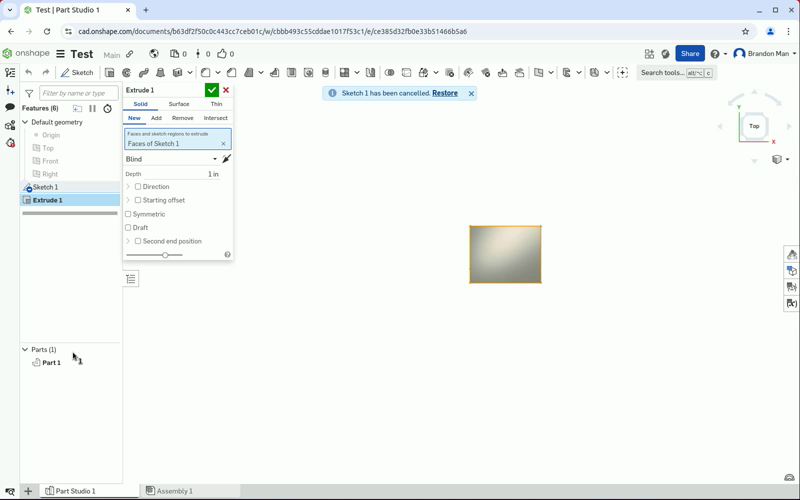
mouse_move(143, 106)
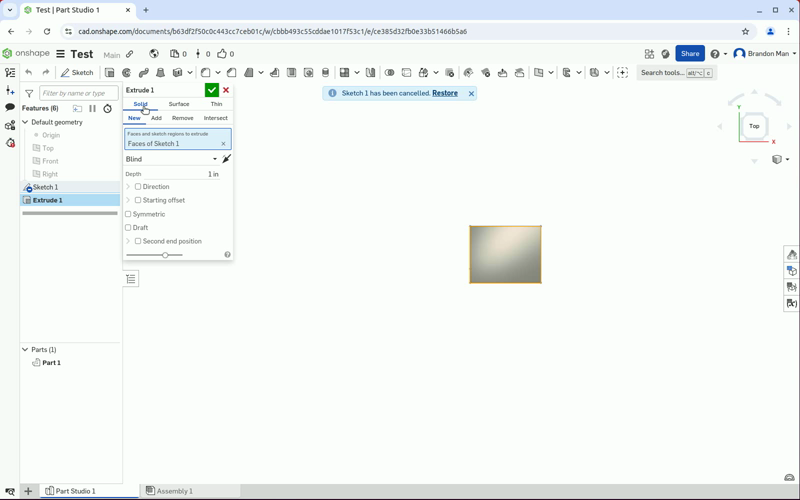
click(143, 106)
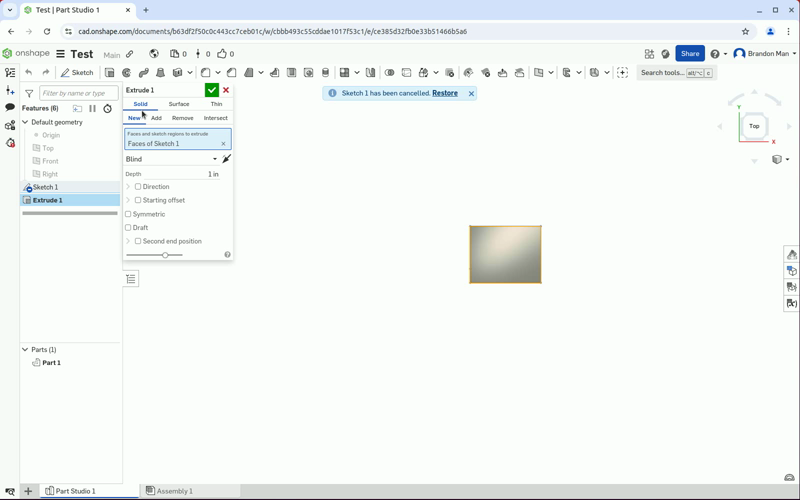
mouse_move(137, 120)
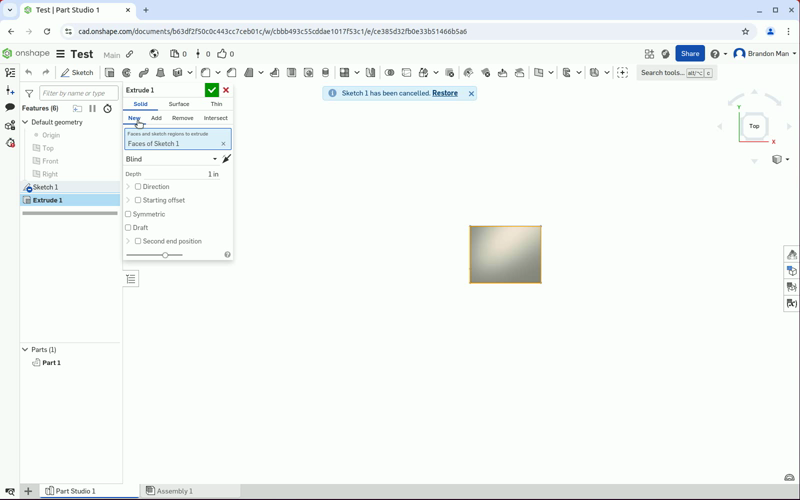
click(137, 120)
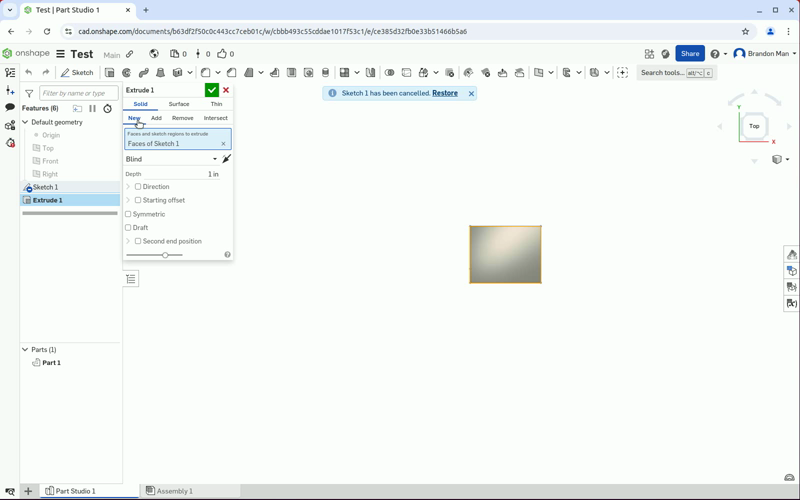
key(tab, 4)
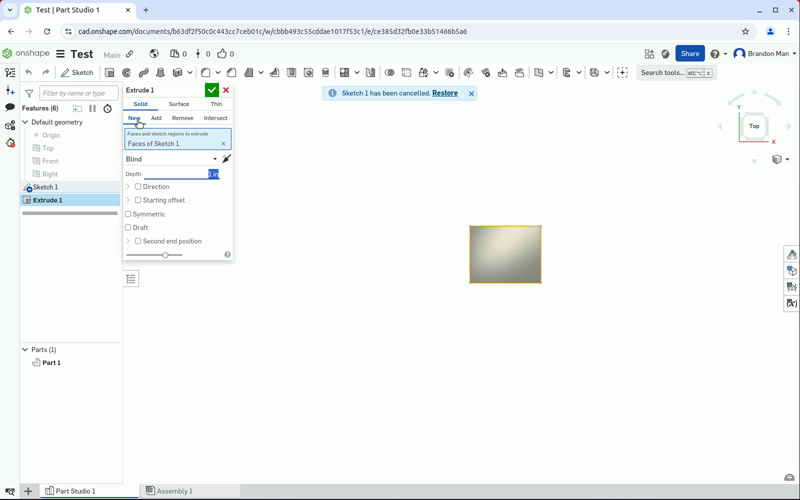
text(2.889)
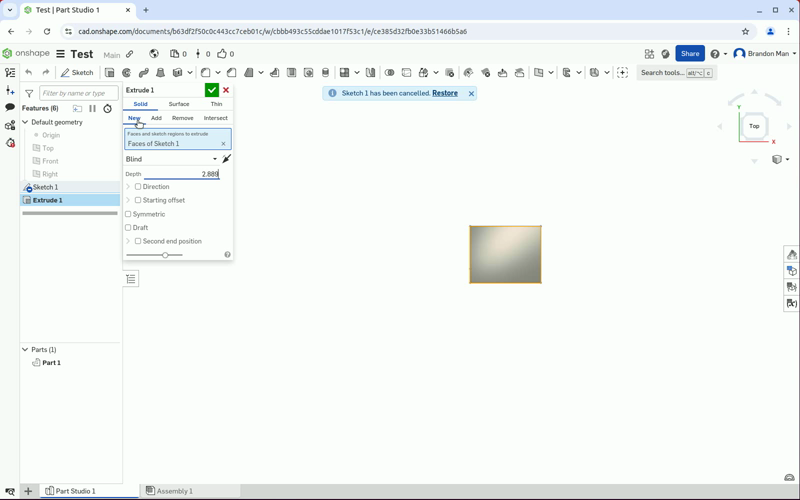
key(enter)
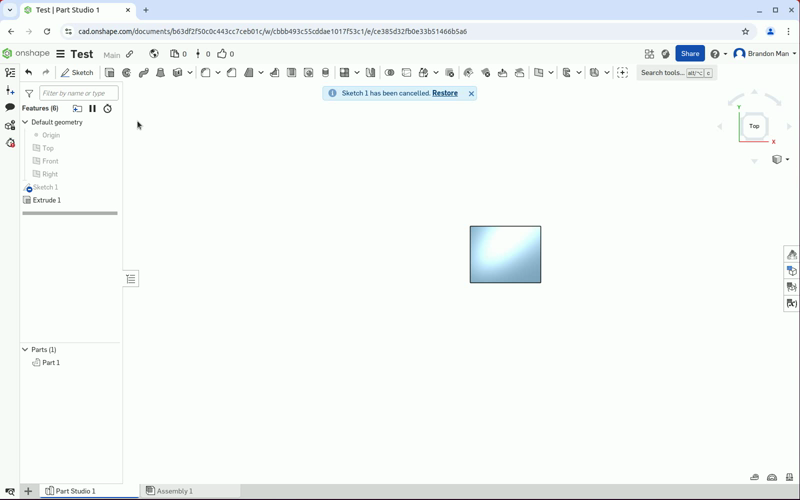
key(shift+h)
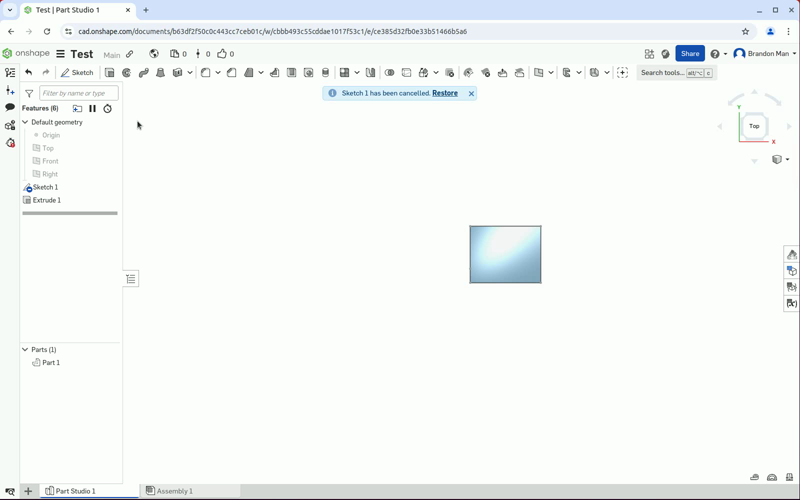
key(shift+h)
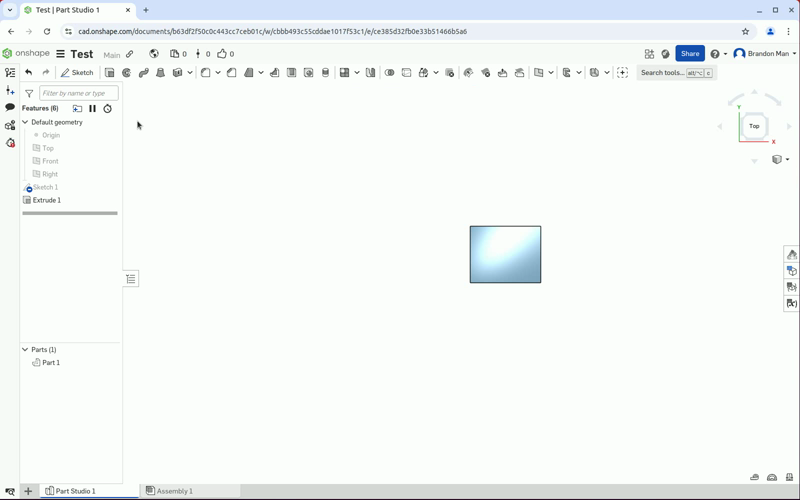
mouse_move(73, 189)
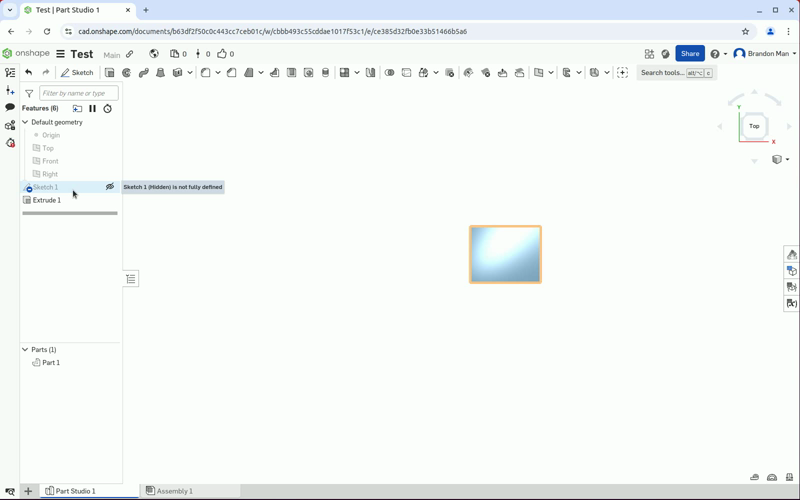
click(73, 189)
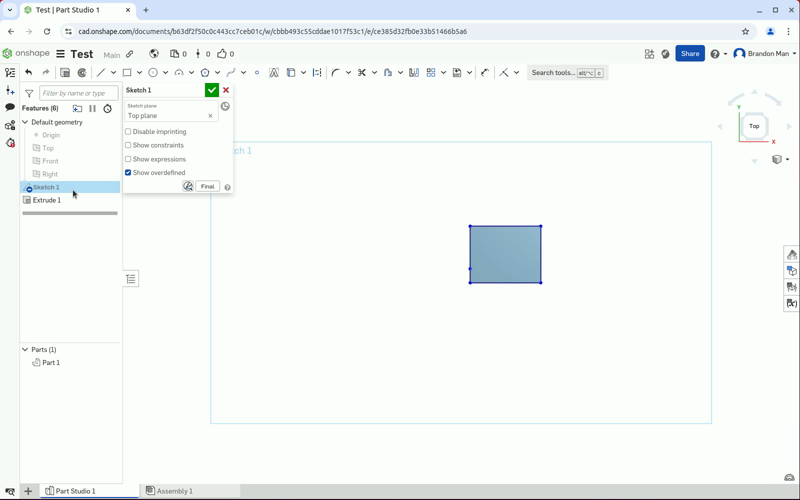
mouse_move(229, 92)
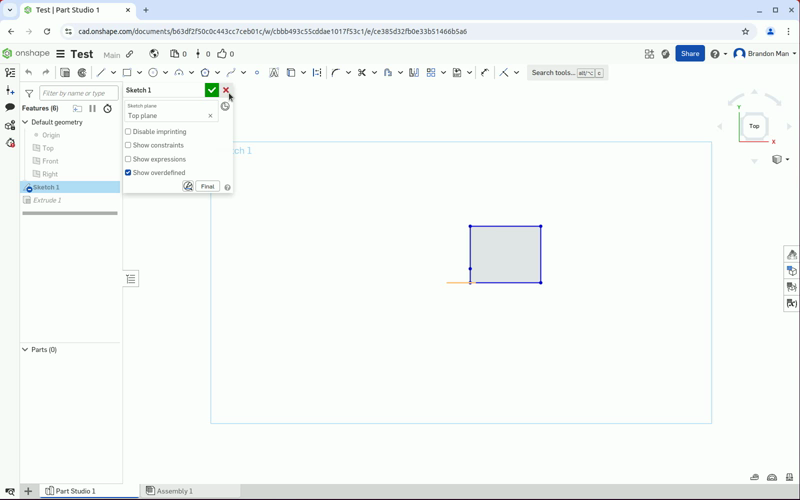
click(229, 92)
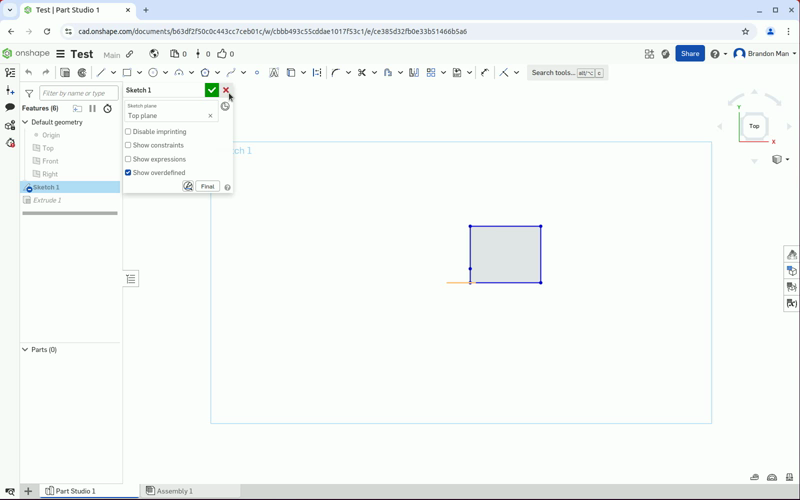
key(shift+s)
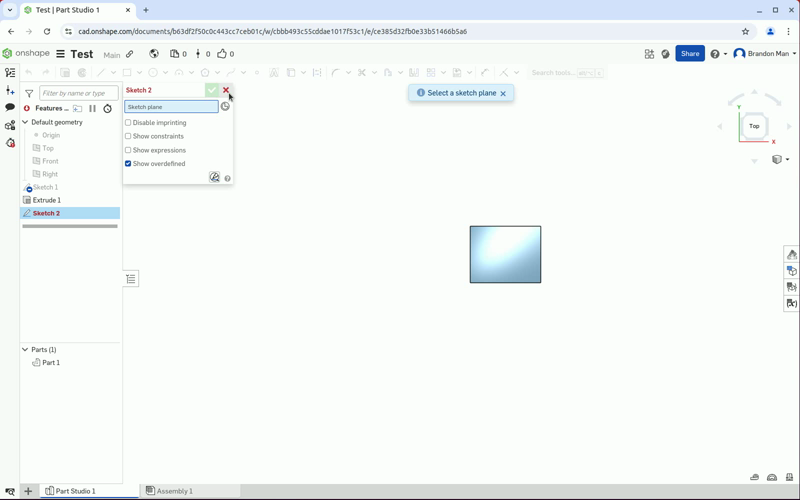
mouse_move(73, 150)
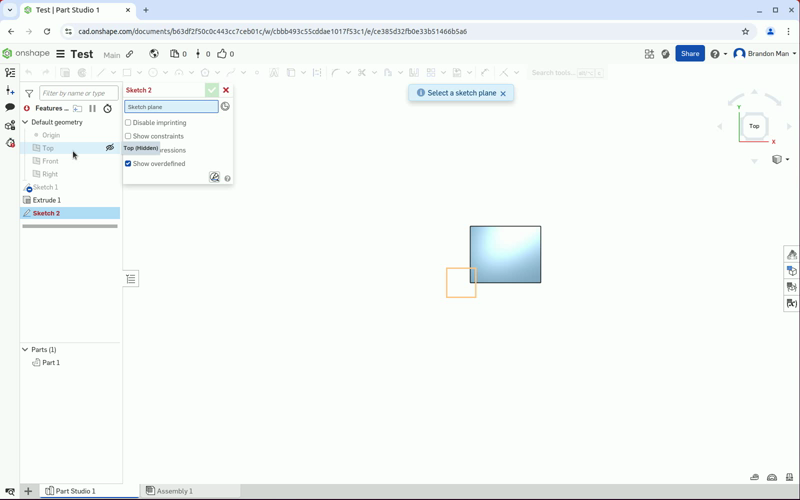
click(73, 150)
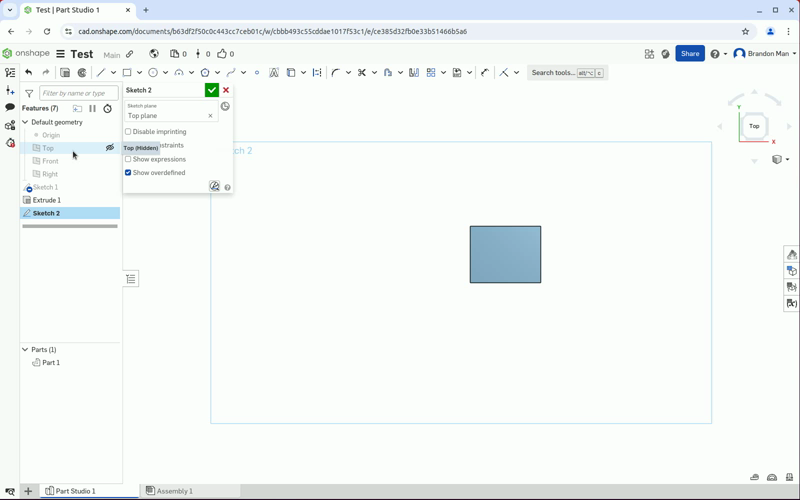
mouse_move(73, 352)
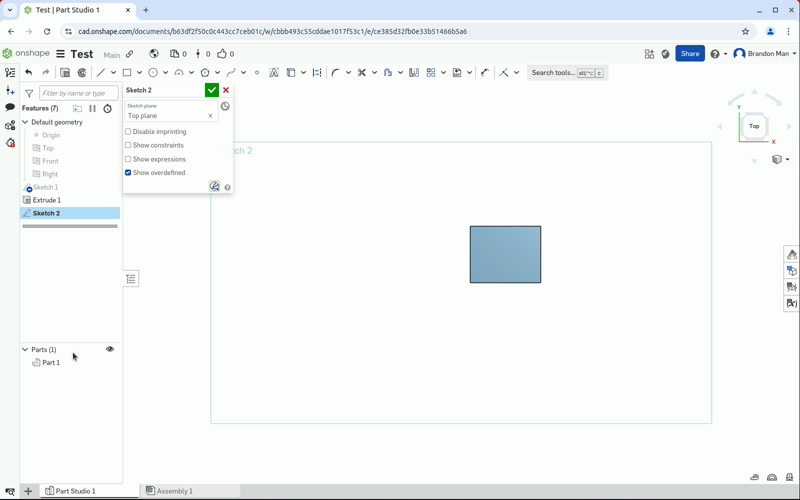
key(y)
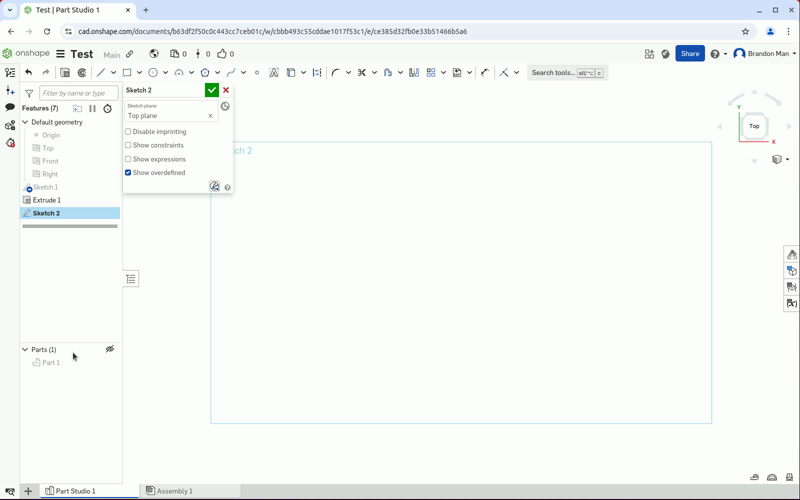
key(l)
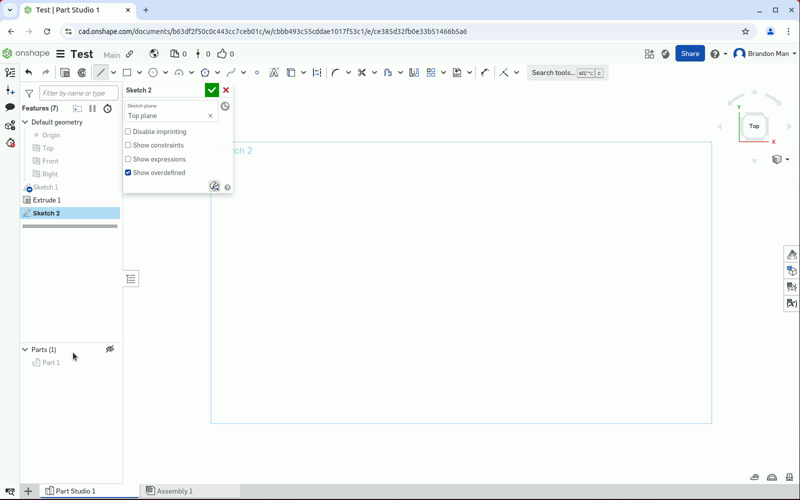
key_down(shift)
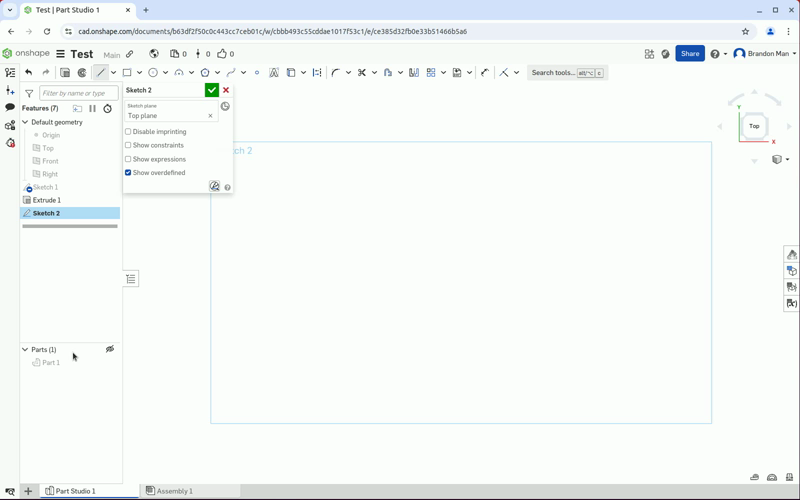
mouse_move(449, 282)
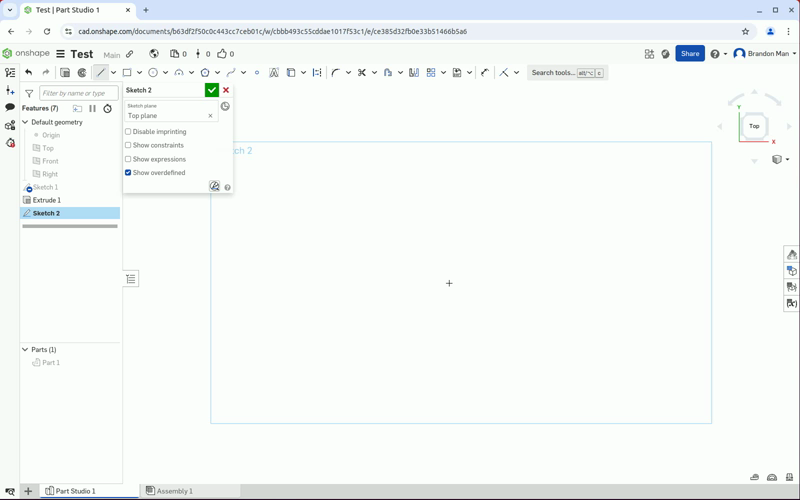
click(449, 282)
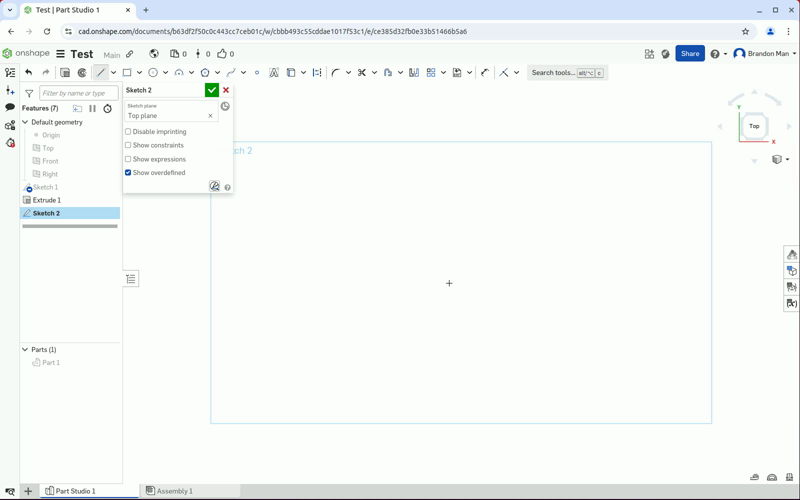
key_up(shift)
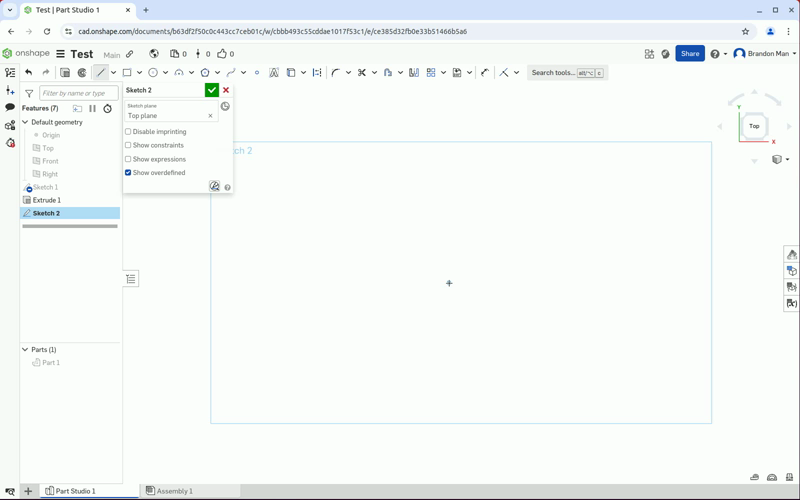
key_down(shift)
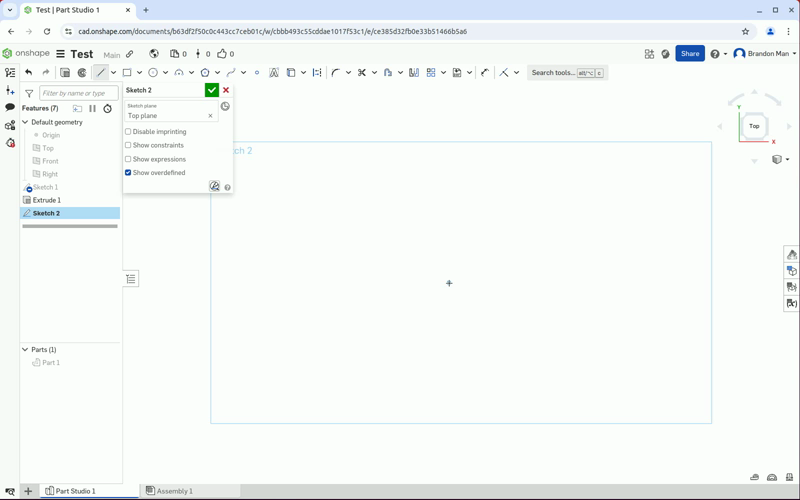
mouse_move(479, 282)
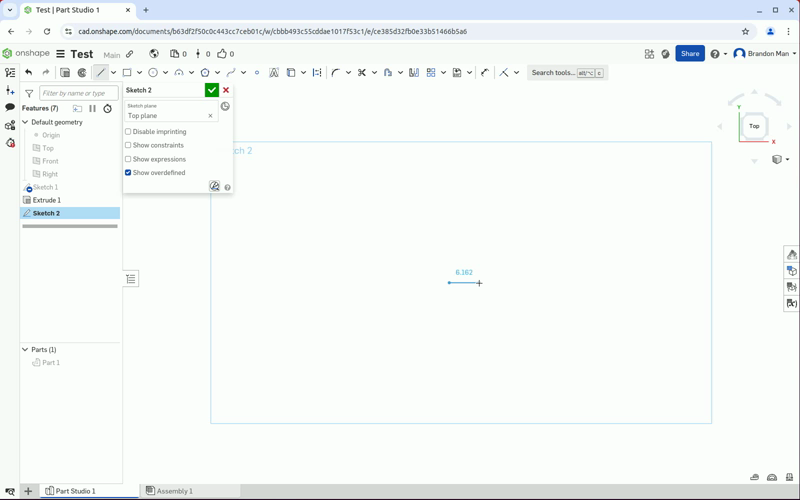
mouse_move(470, 282)
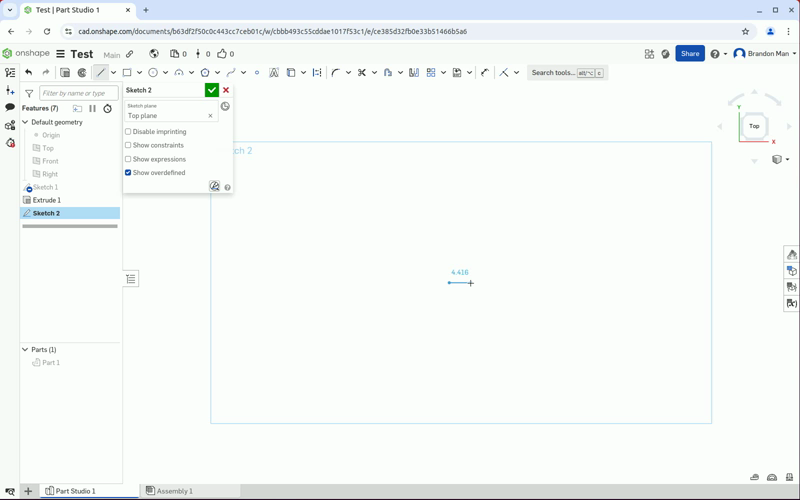
click(470, 282)
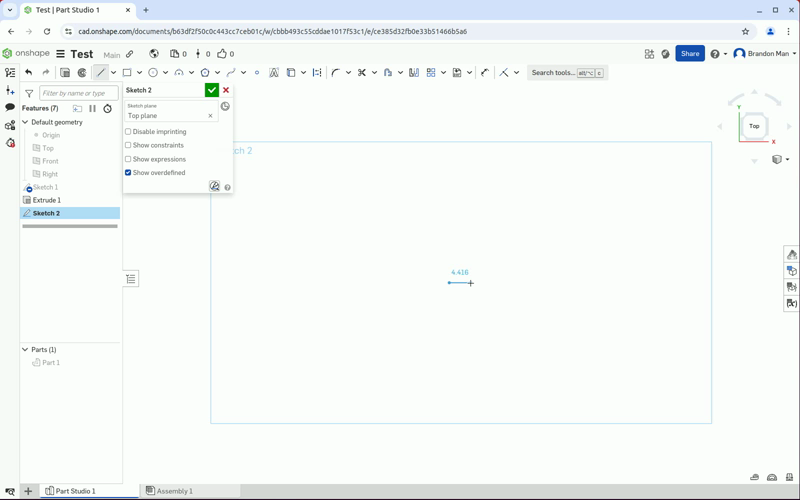
key_up(shift)
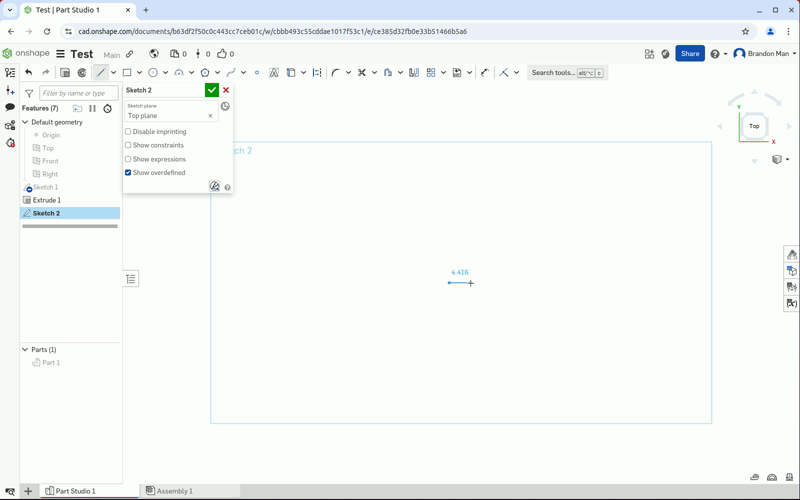
key_down(shift)
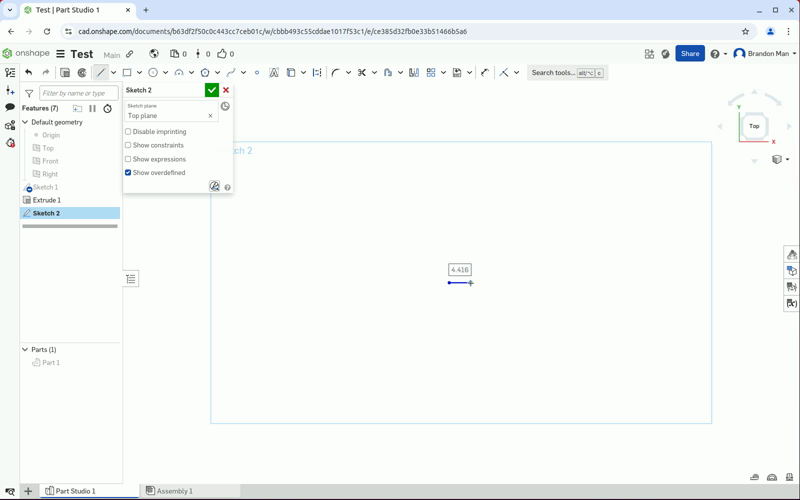
mouse_move(501, 282)
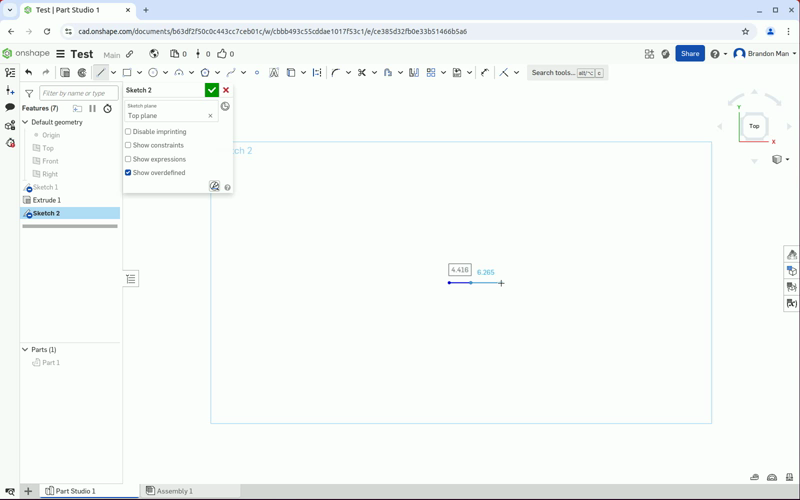
mouse_move(470, 268)
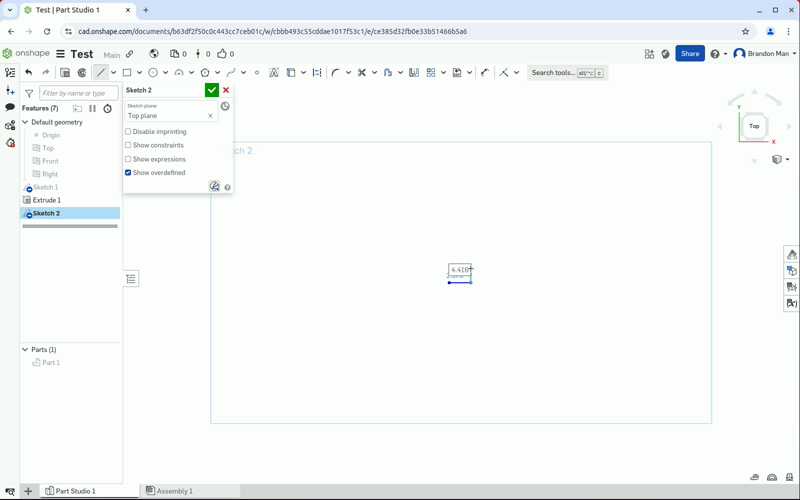
click(470, 268)
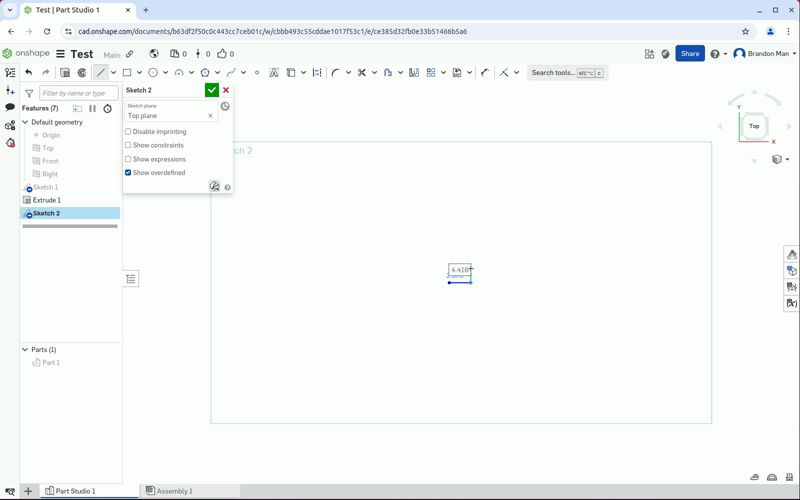
key_up(shift)
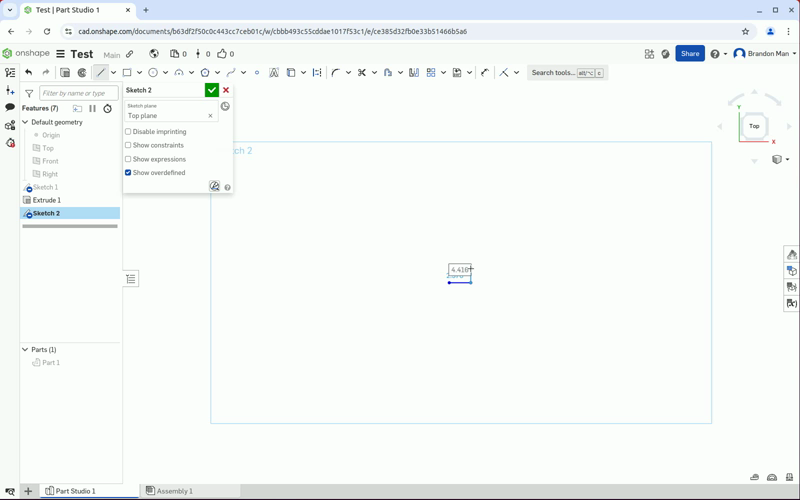
key_down(shift)
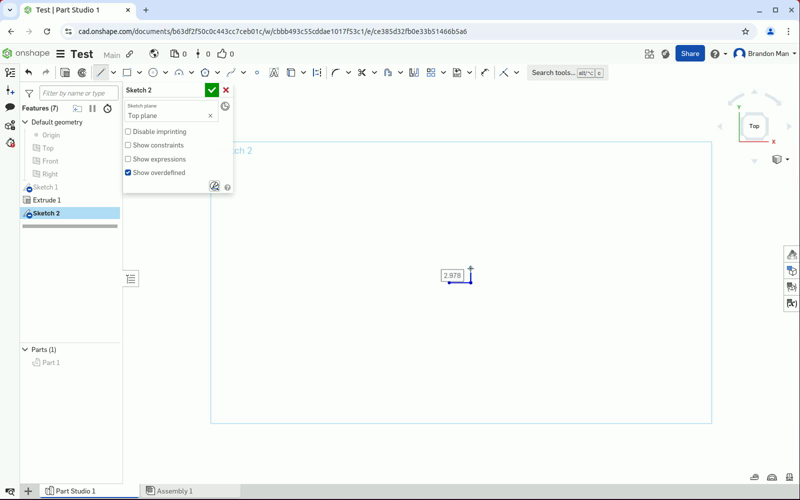
mouse_move(501, 268)
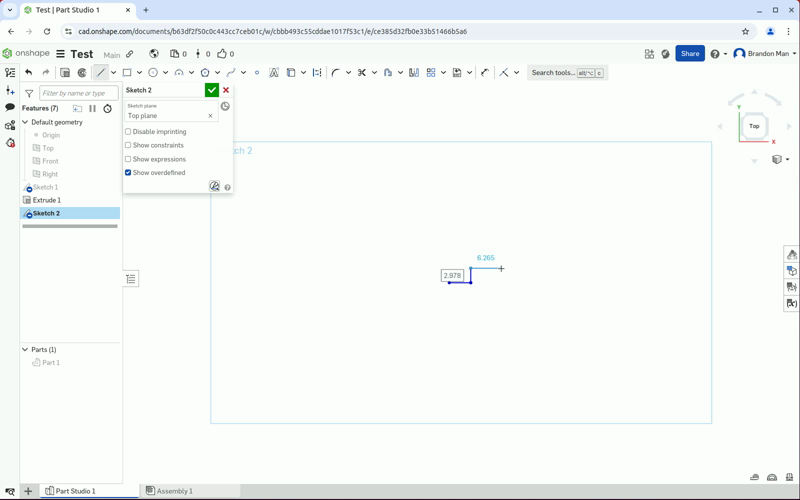
mouse_move(449, 268)
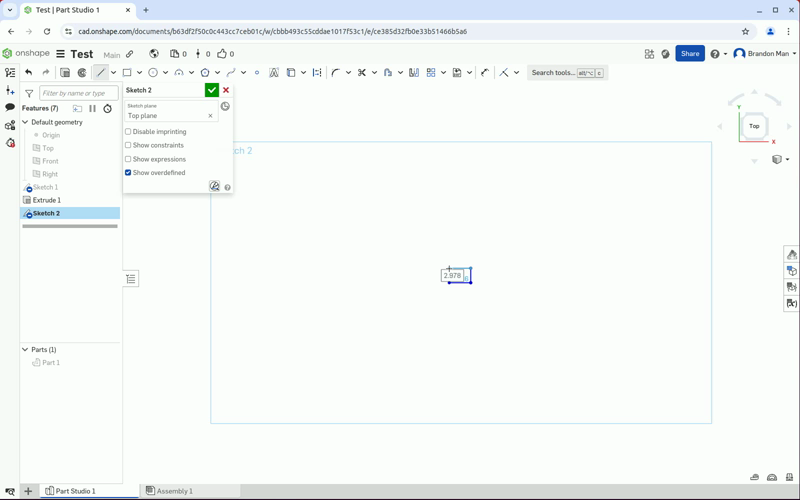
click(449, 268)
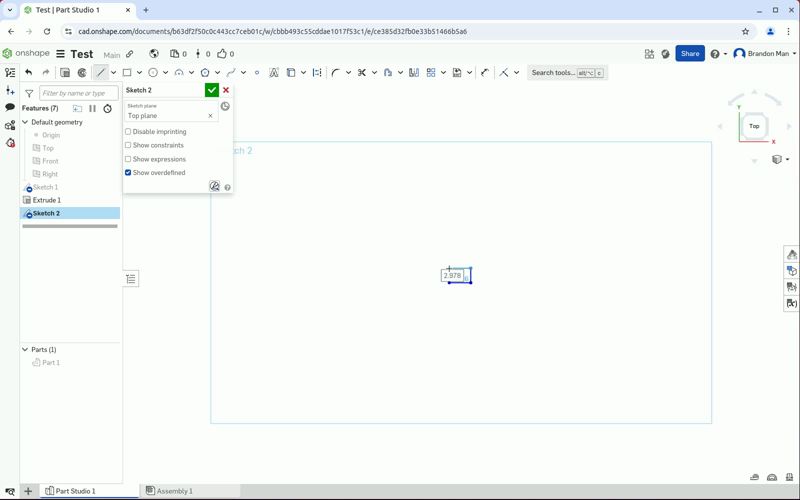
key_up(shift)
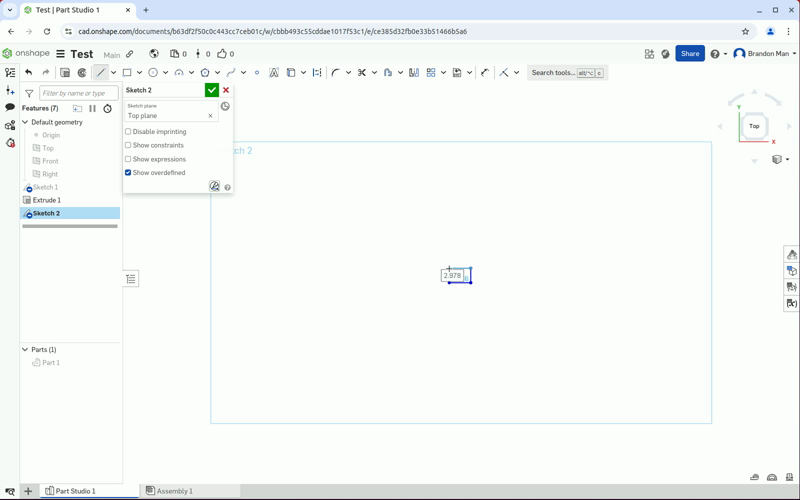
mouse_move(479, 268)
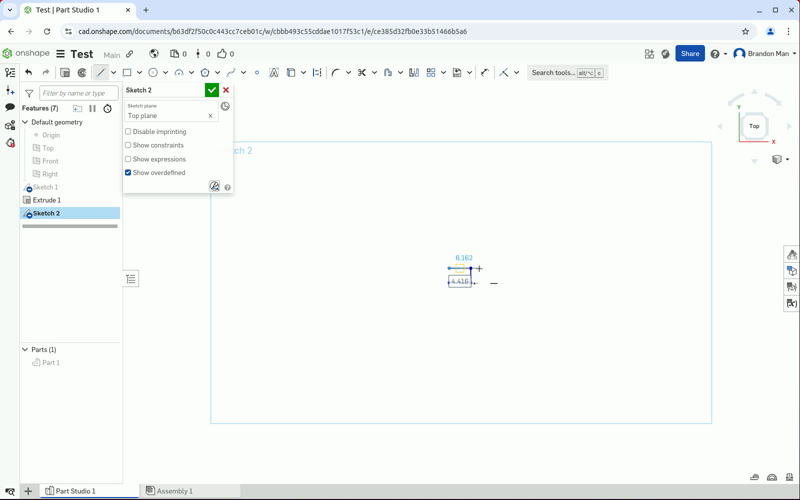
key_down(shift)
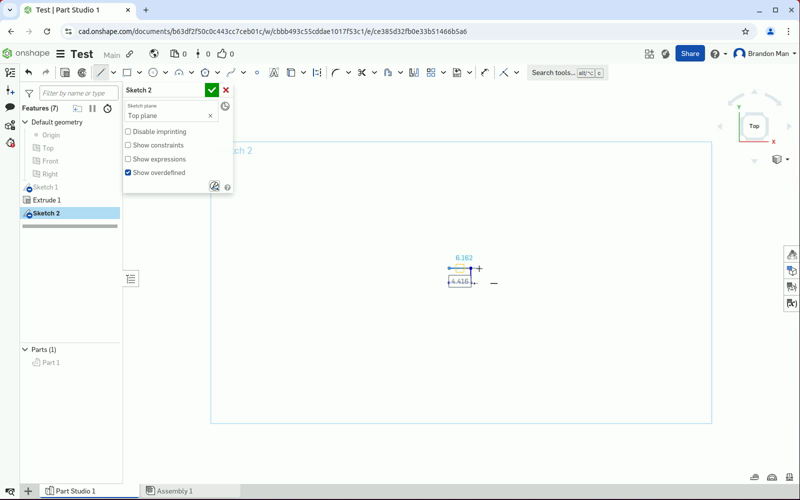
mouse_move(449, 282)
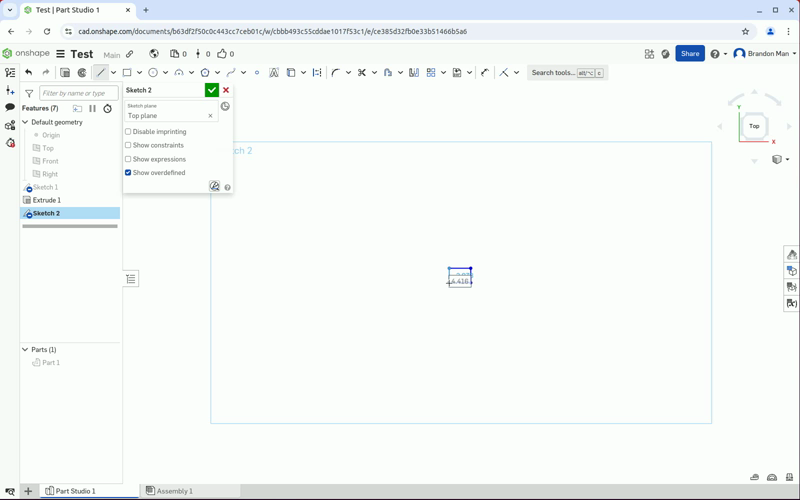
key_up(shift)
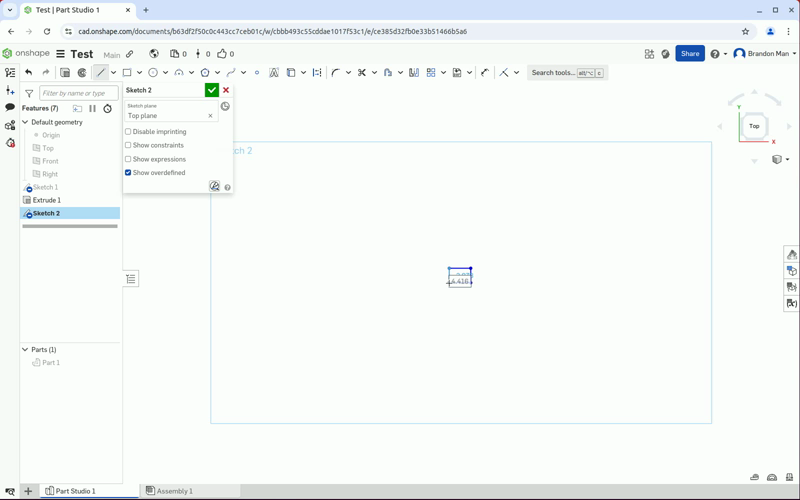
click(449, 282)
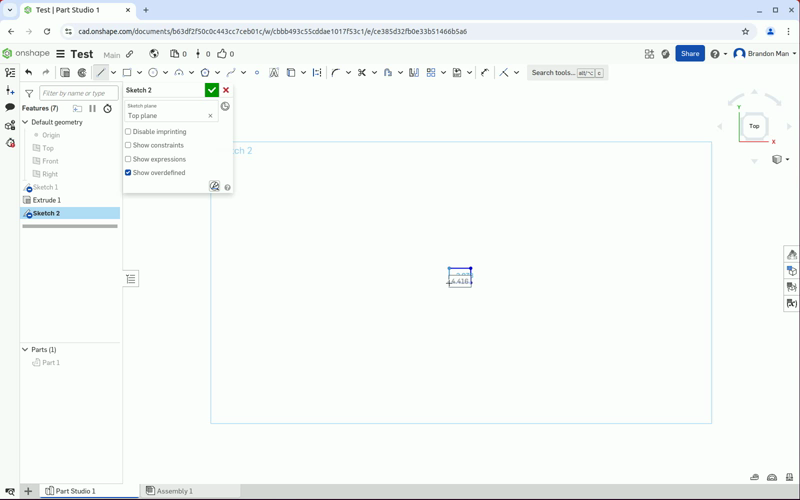
key(esc)
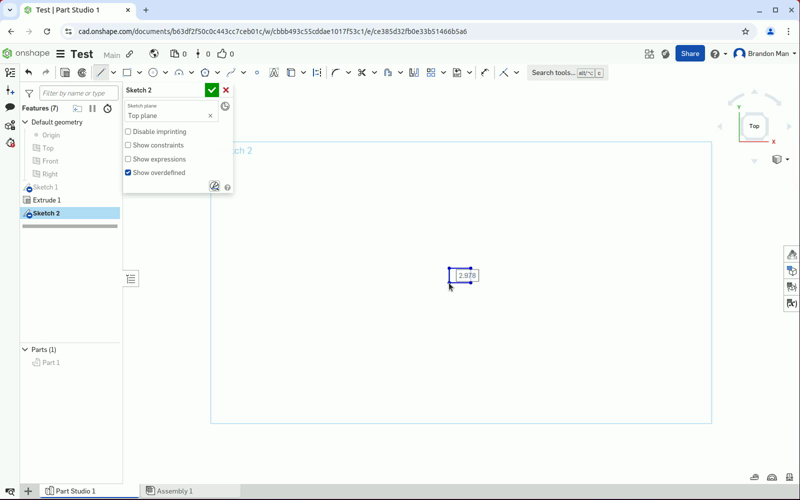
mouse_move(453, 281)
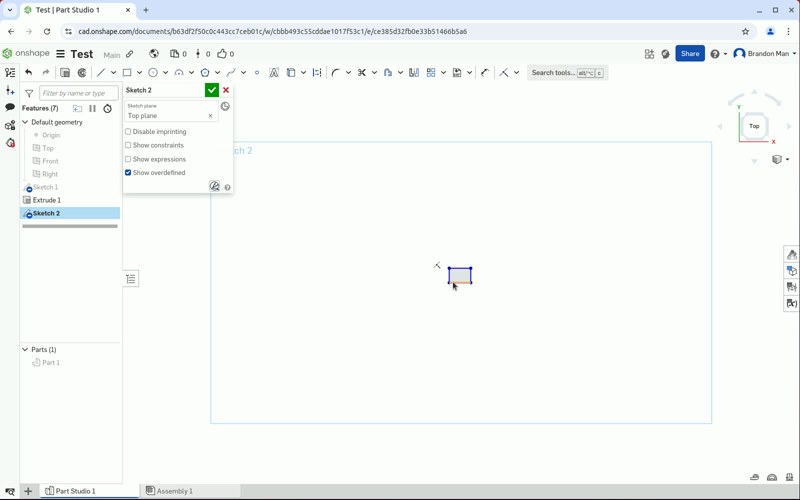
scroll(6)
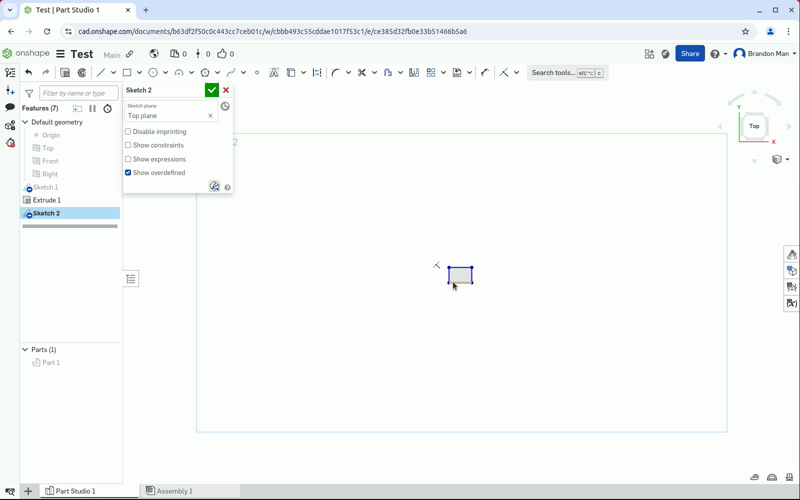
scroll(6)
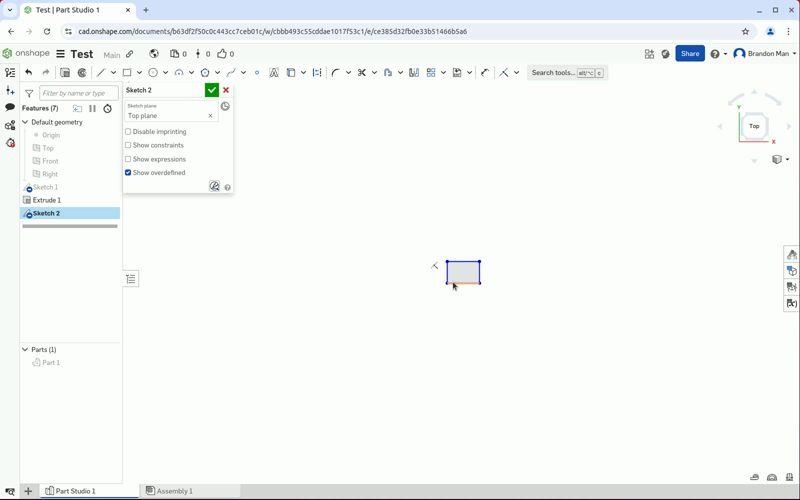
scroll(6)
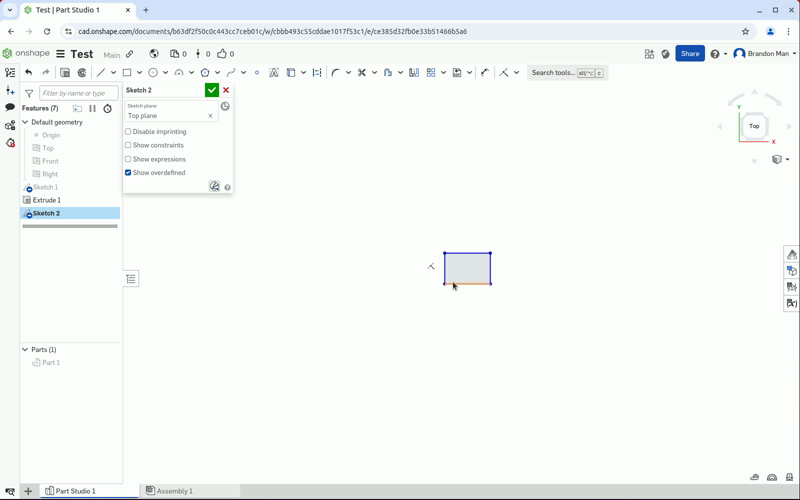
scroll(6)
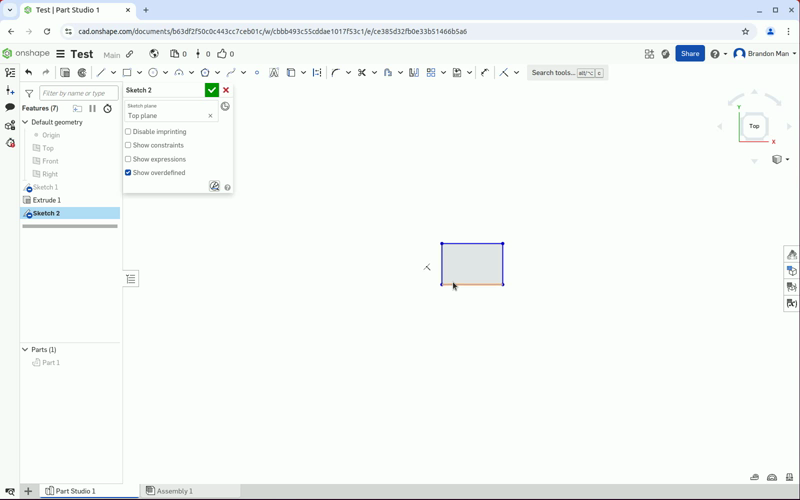
scroll(6)
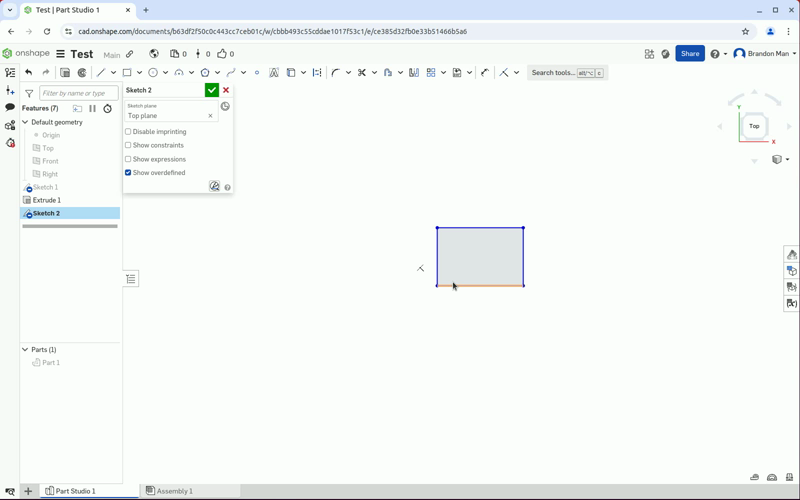
scroll(6)
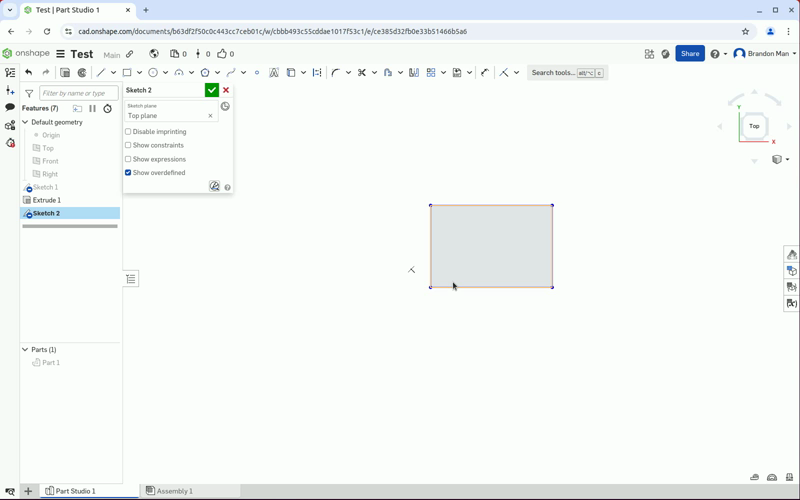
scroll(6)
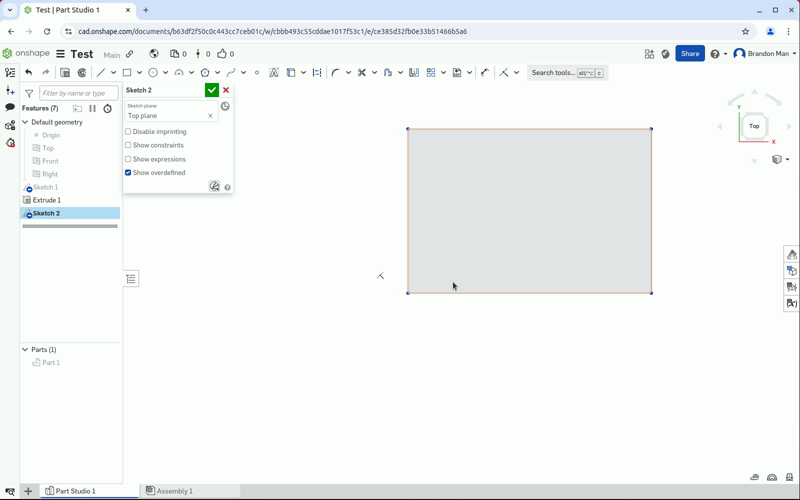
click(453, 281)
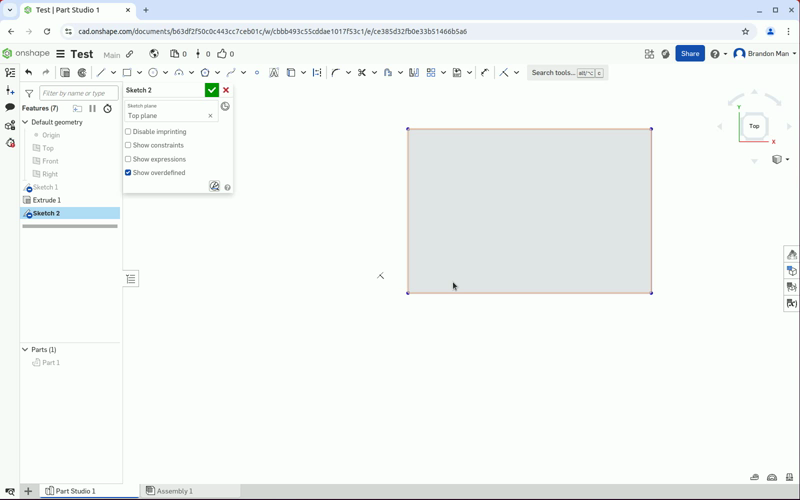
scroll(-6)
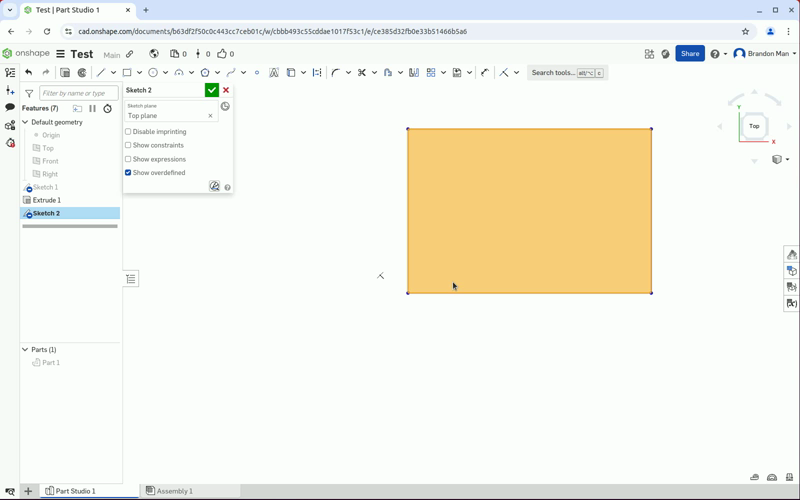
scroll(-6)
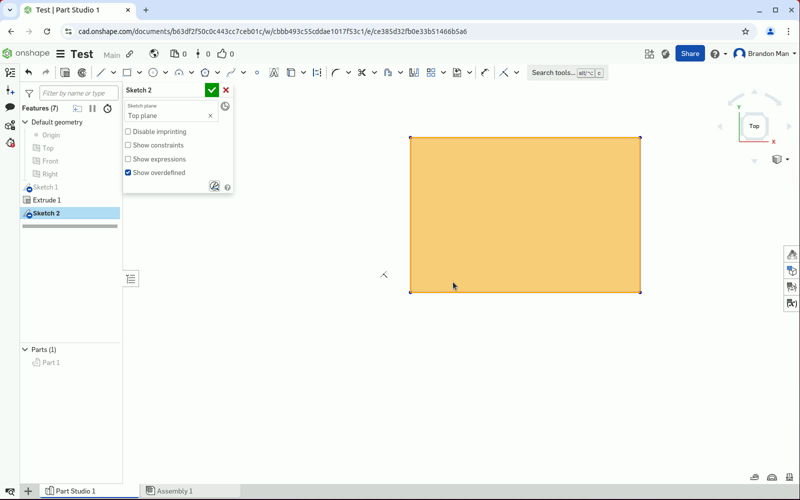
scroll(-6)
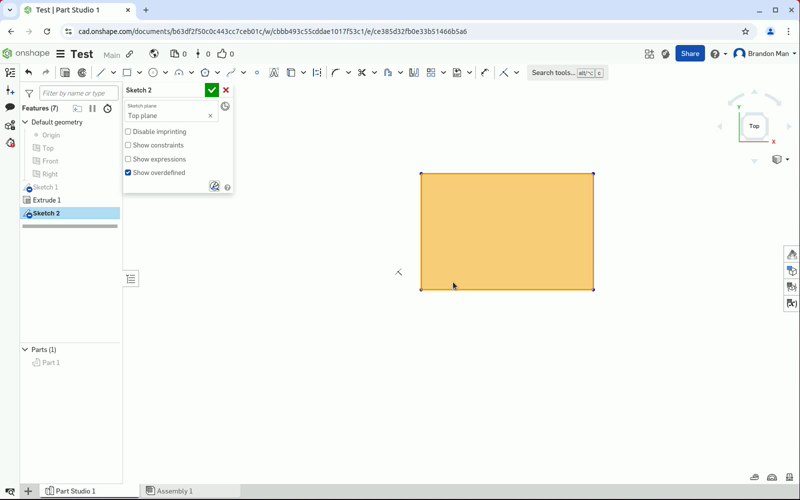
scroll(-6)
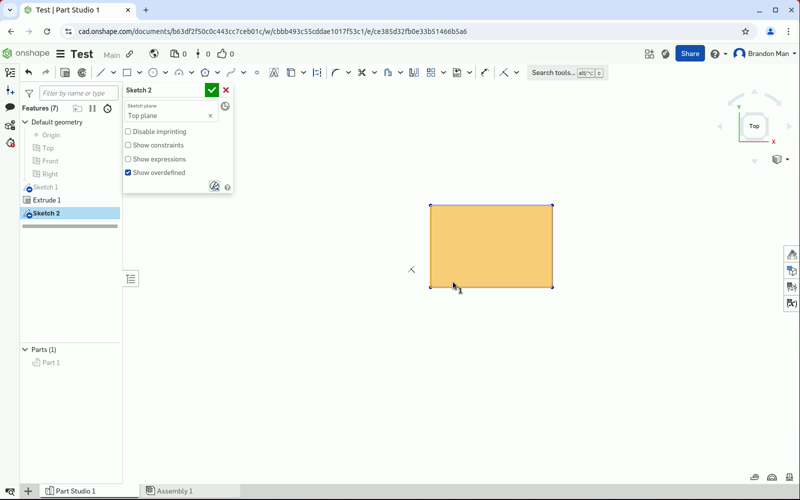
scroll(-6)
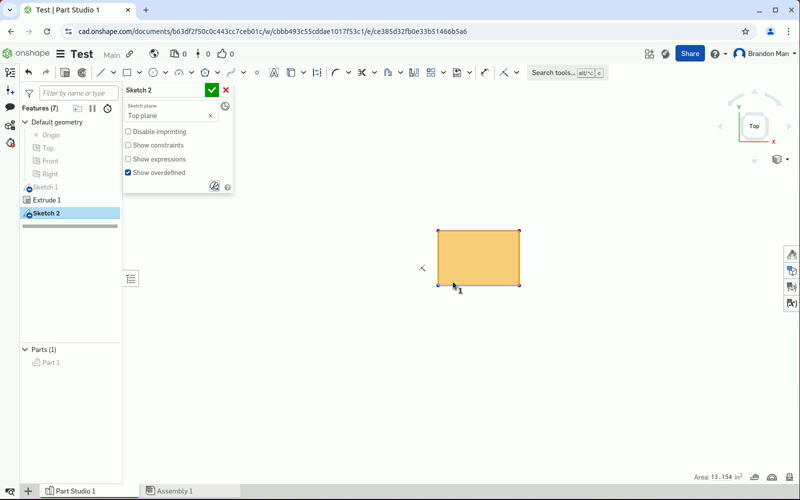
scroll(-6)
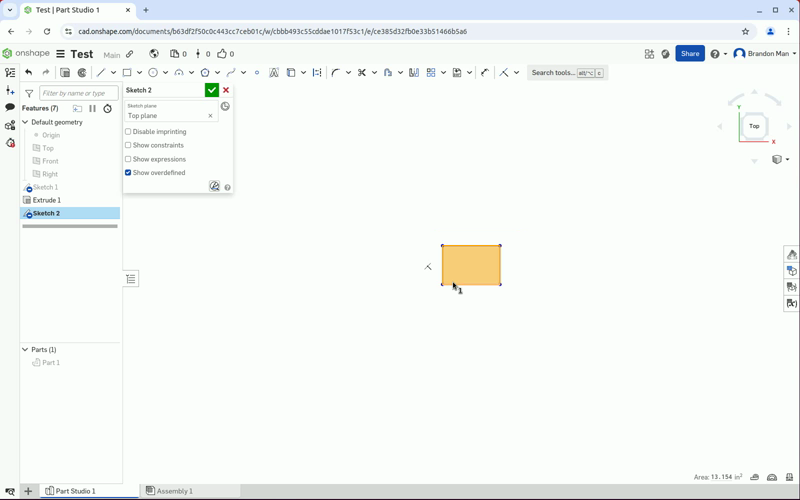
scroll(-6)
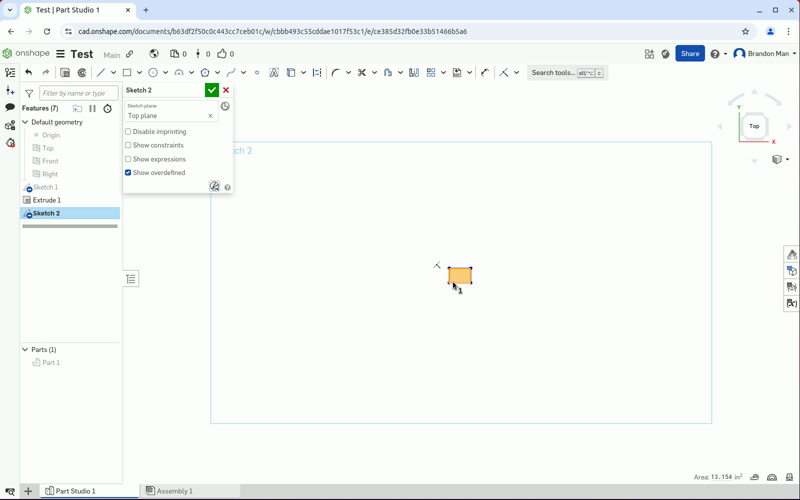
mouse_move(73, 352)
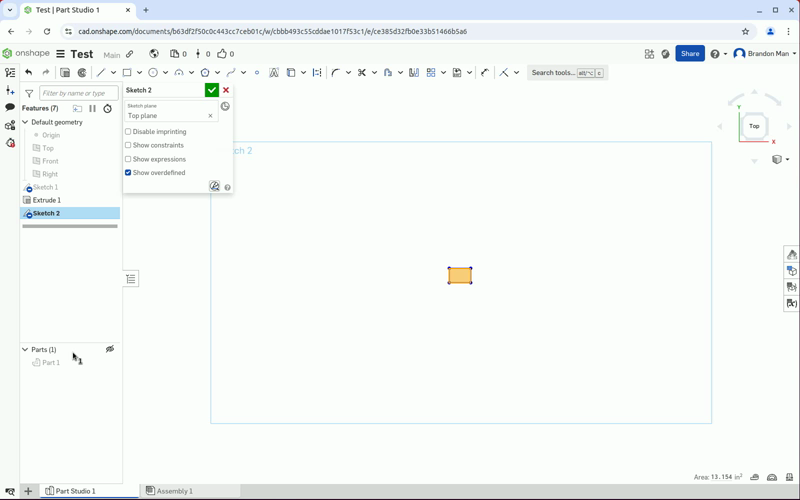
key(shift+y)
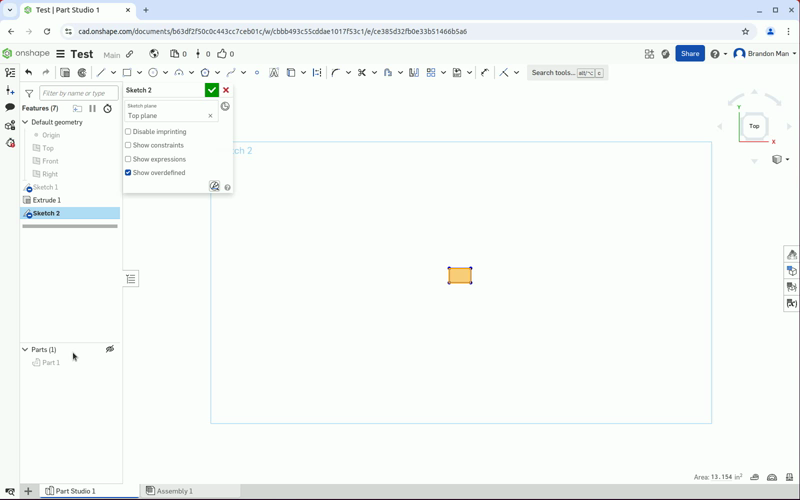
key(shift+e)
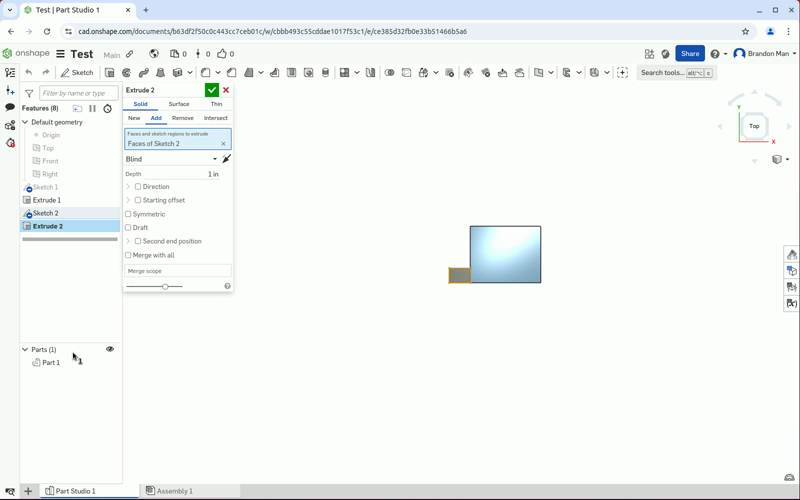
mouse_move(143, 106)
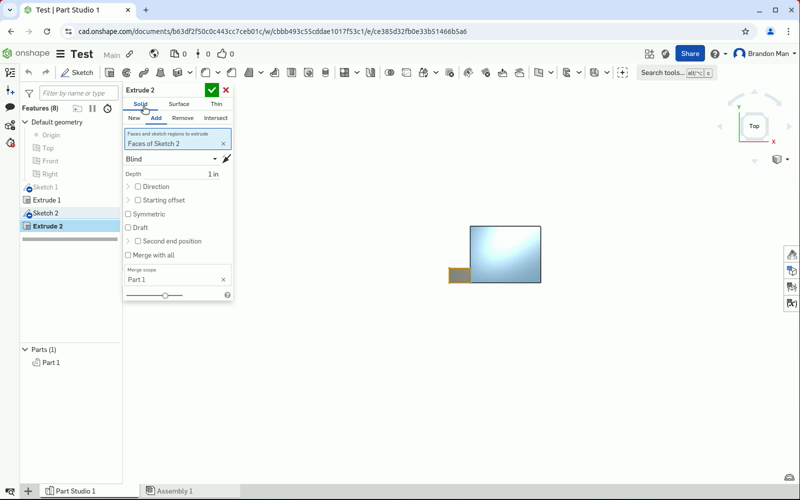
click(143, 106)
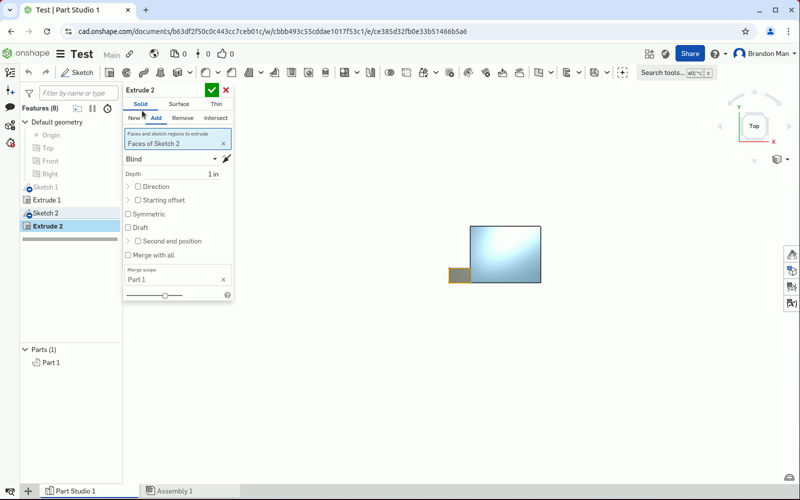
mouse_move(137, 120)
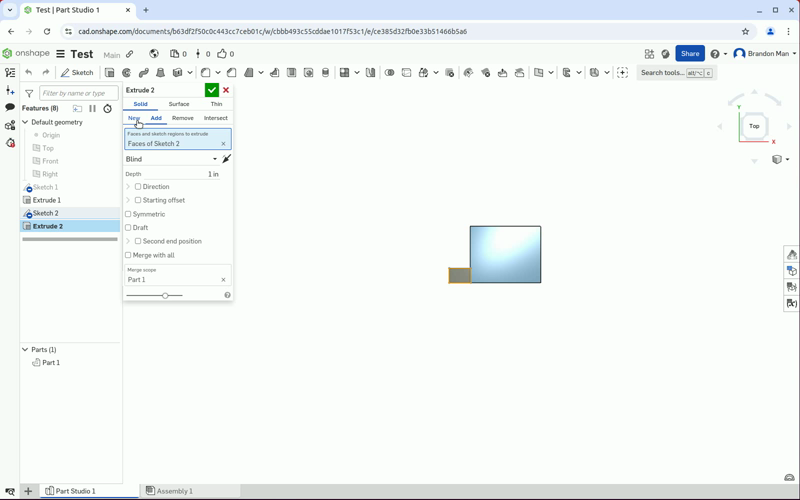
click(137, 120)
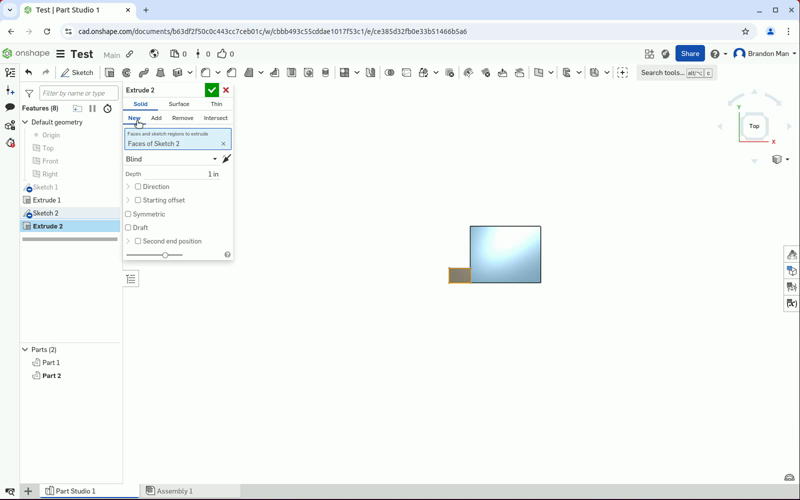
key(tab, 4)
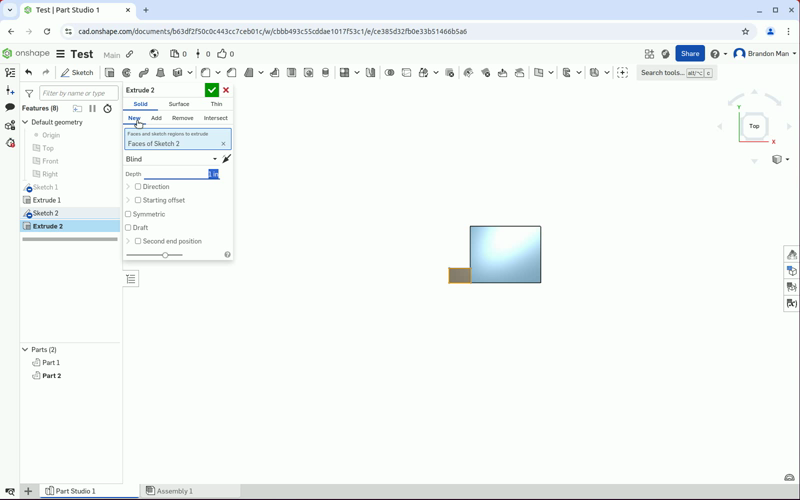
text(2.889)
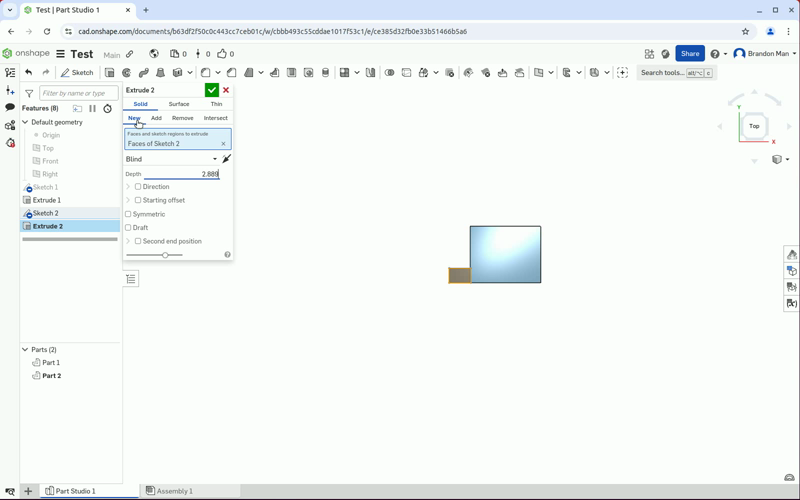
key(enter)
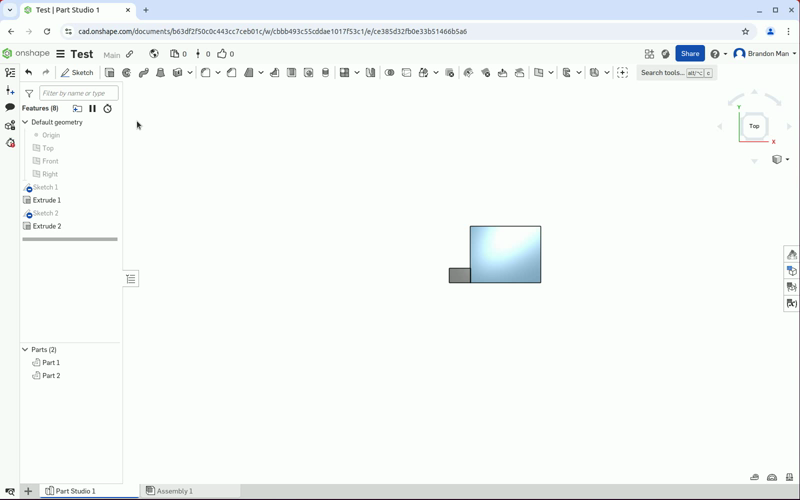
key(shift+h)
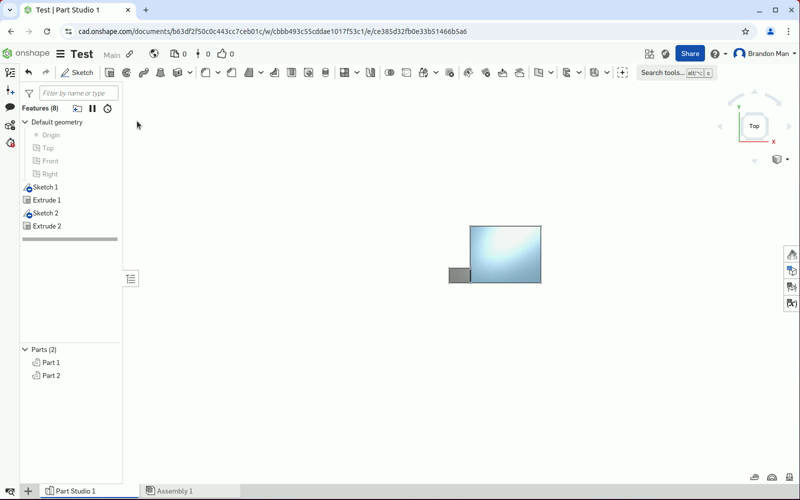
key(shift+h)
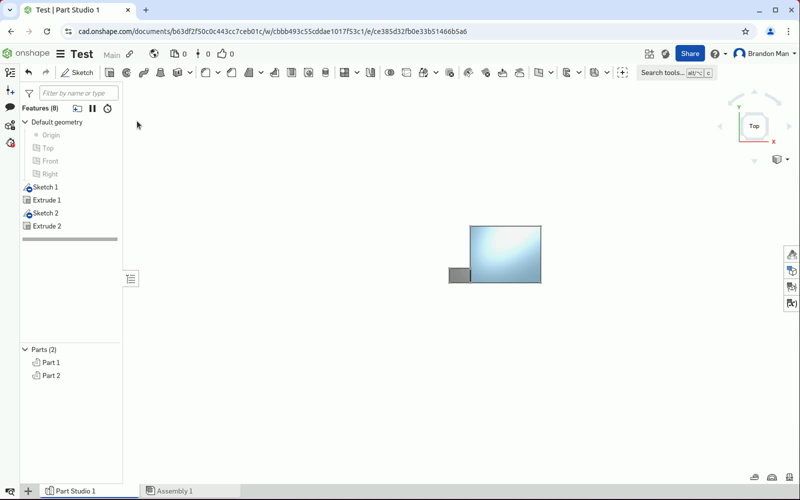
key(shift+7)
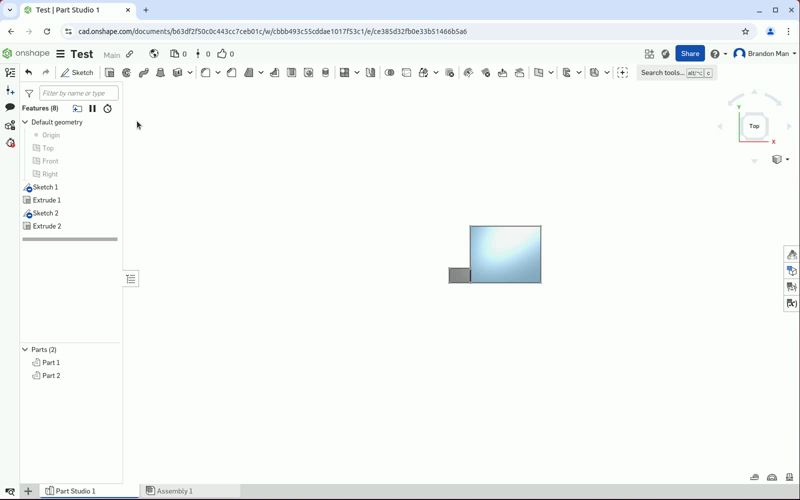
key(up, 3)
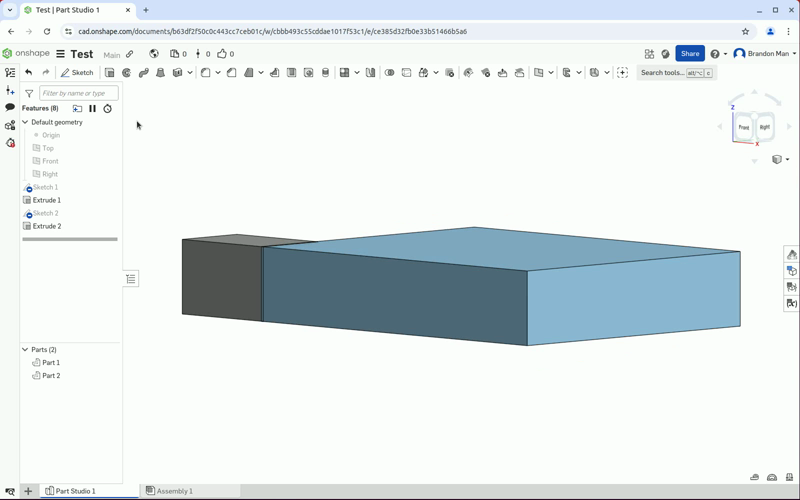
key(left, 3)
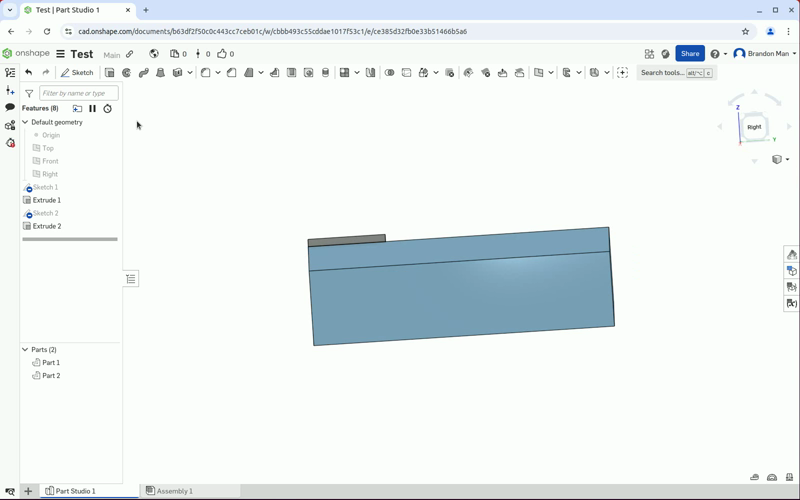
key(right, 3)
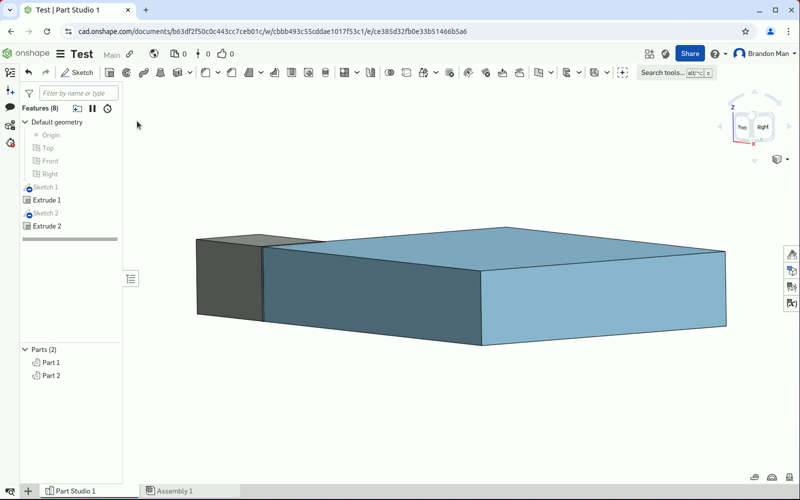
key(down, 3)
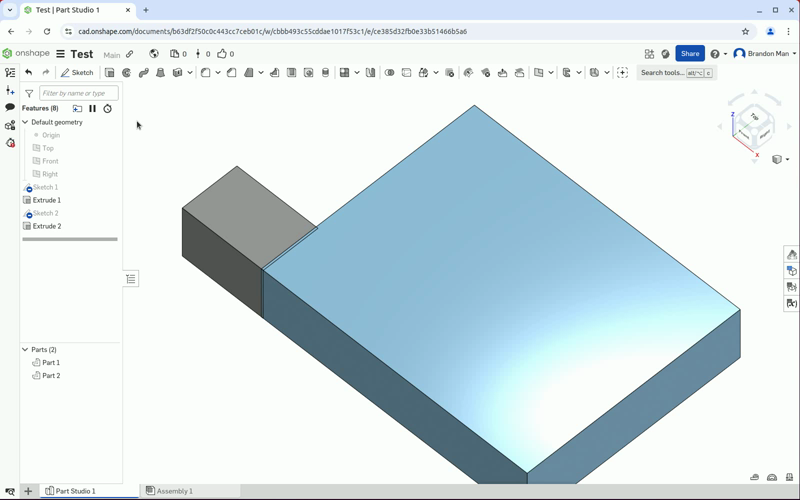
mouse_move(73, 189)
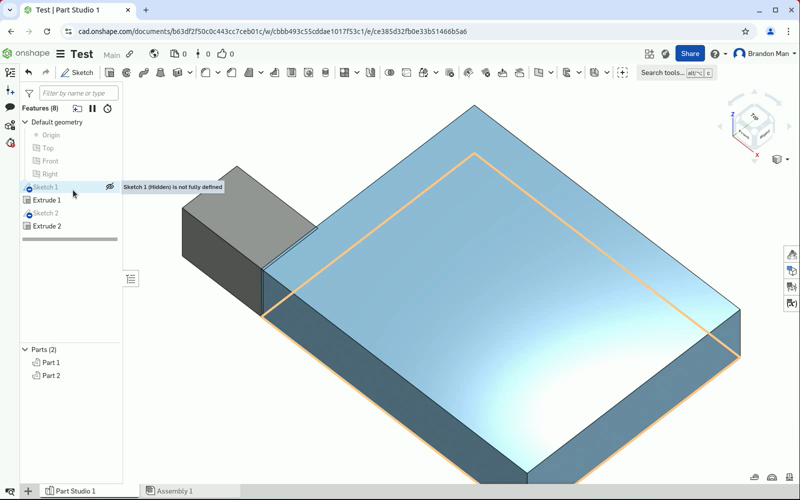
click(73, 189)